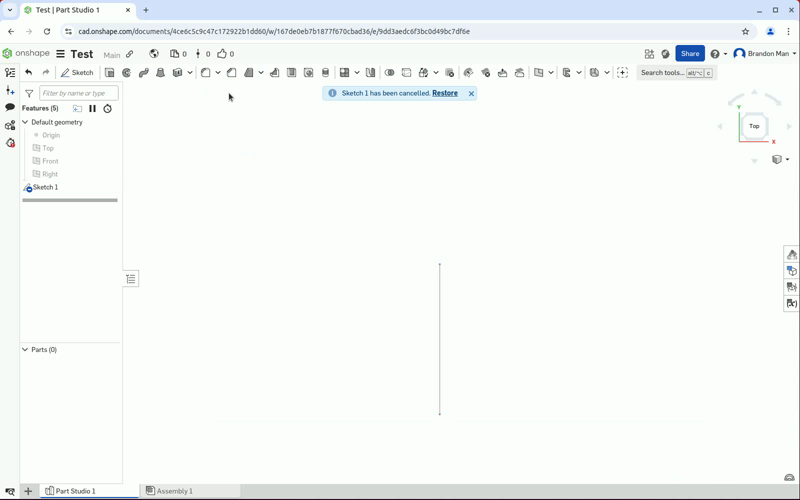
key(shift+h)
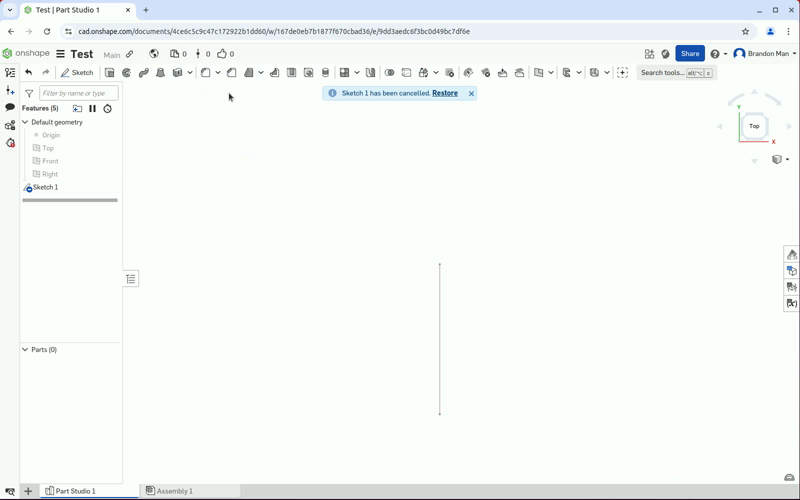
key(shift+s)
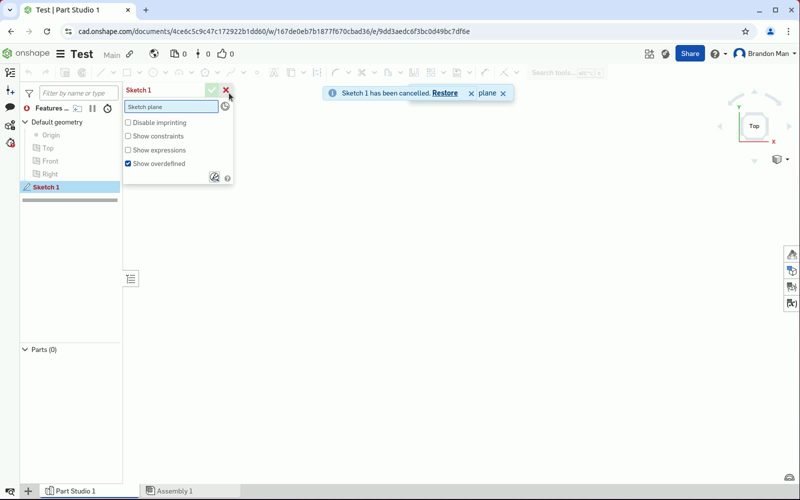
mouse_move(73, 150)
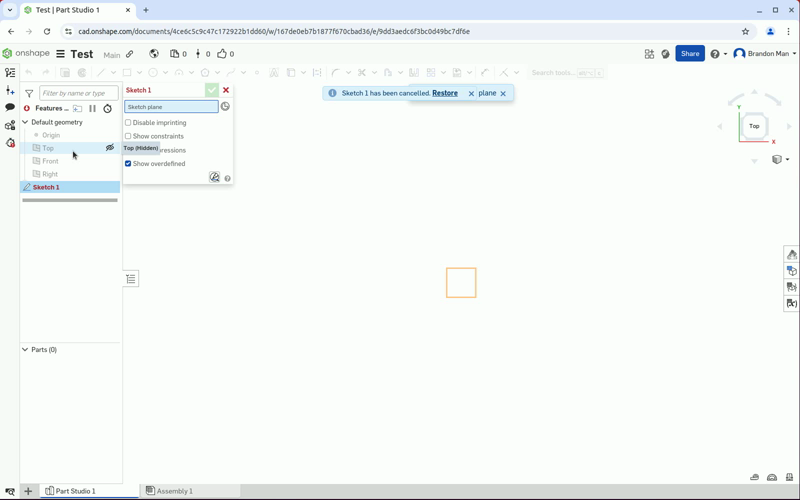
click(73, 150)
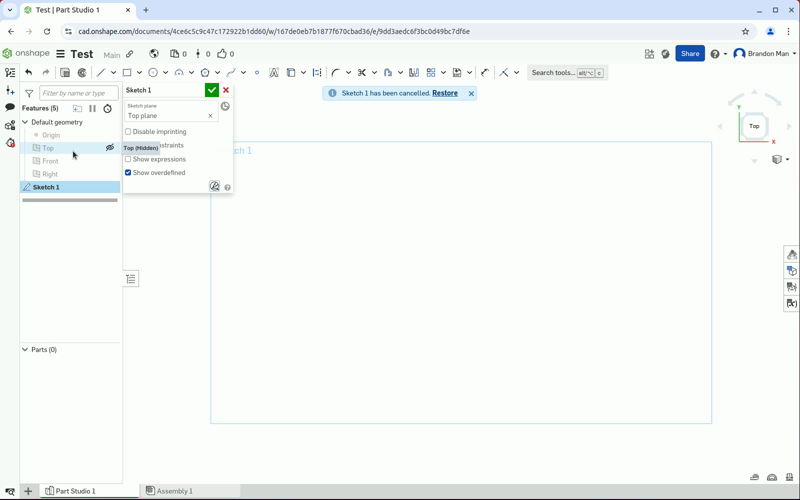
mouse_move(73, 352)
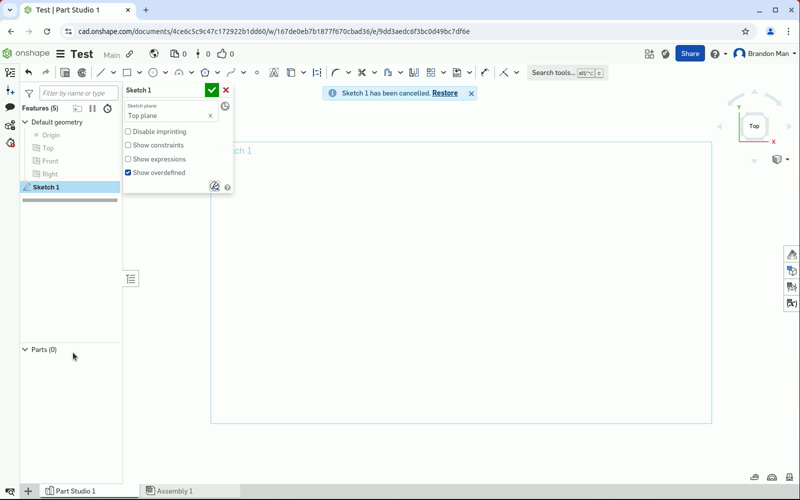
key(y)
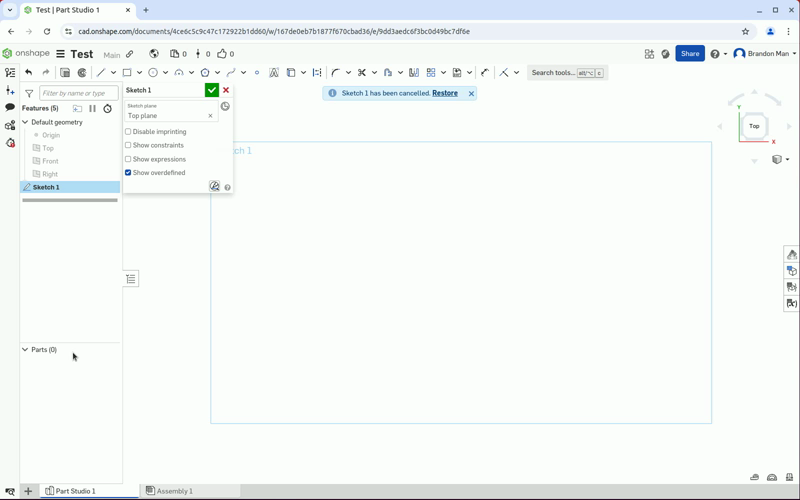
key(l)
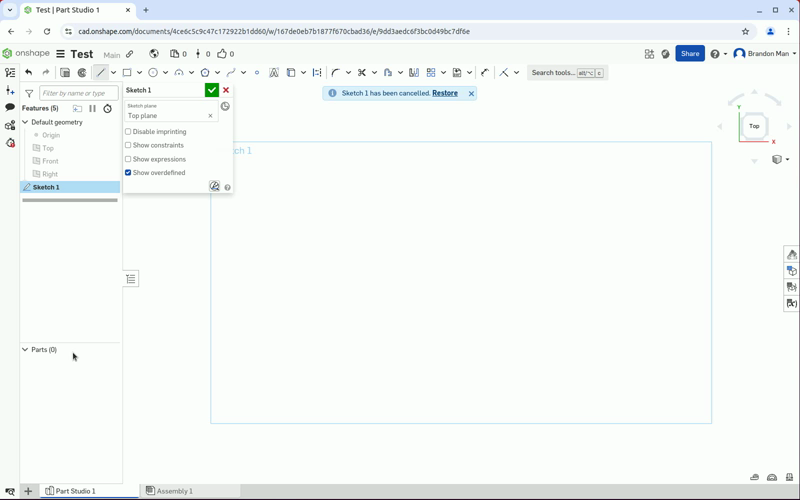
key_down(shift)
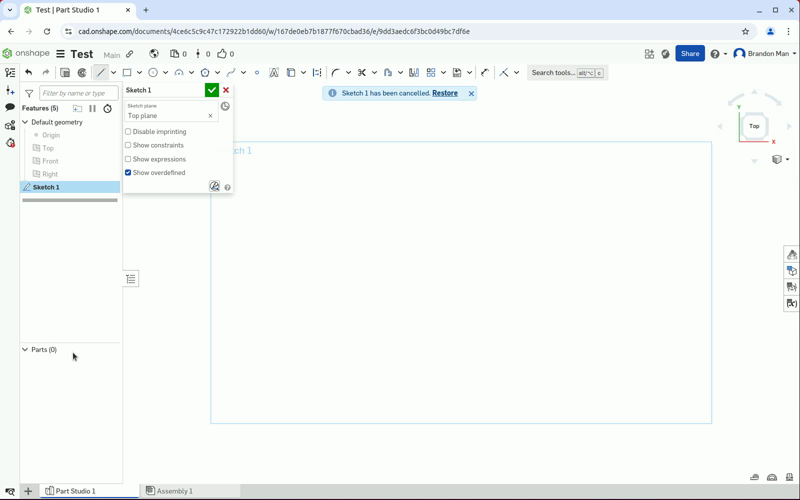
mouse_move(460, 282)
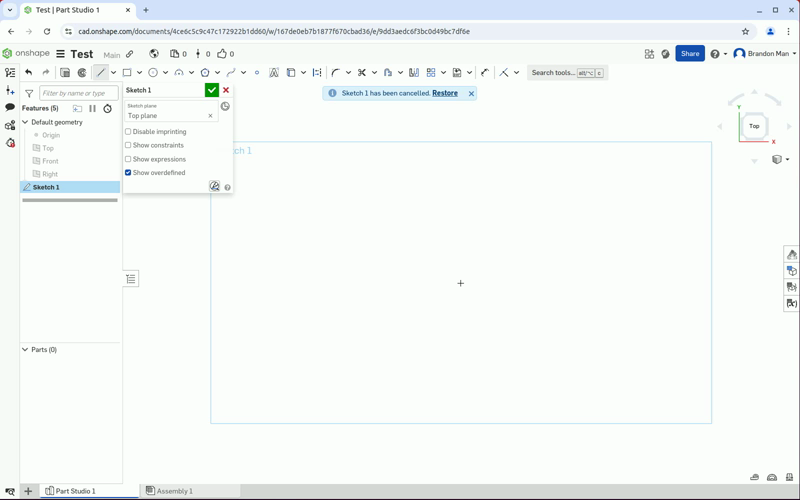
click(460, 282)
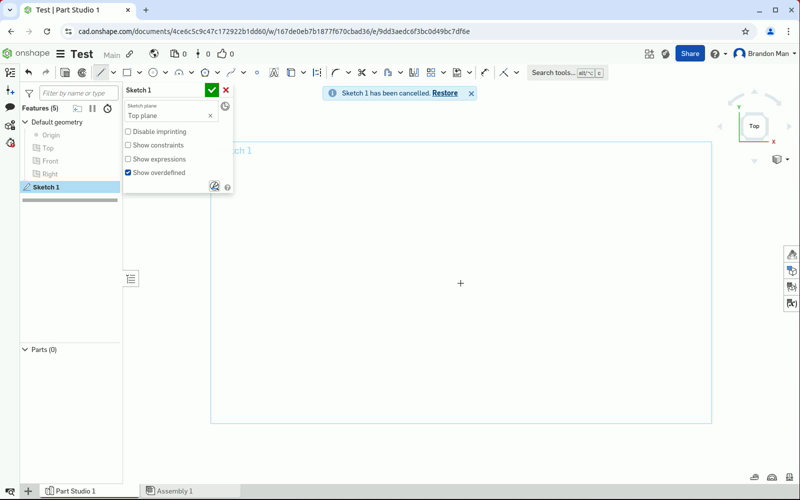
key_up(shift)
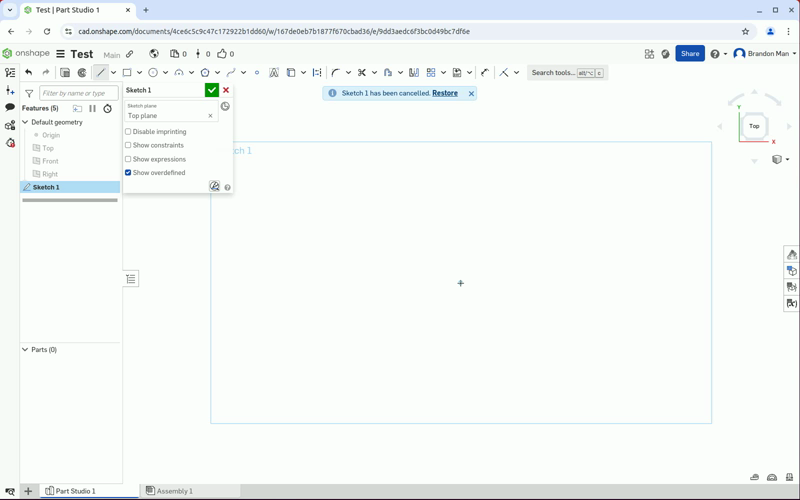
key_down(shift)
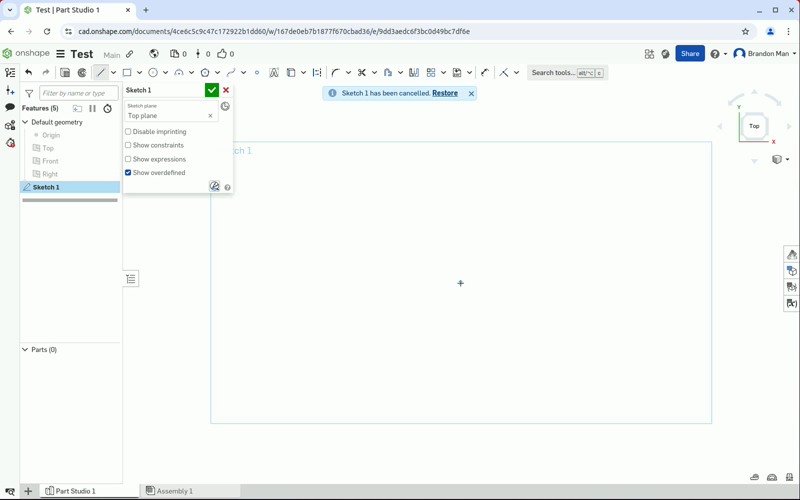
mouse_move(535, 282)
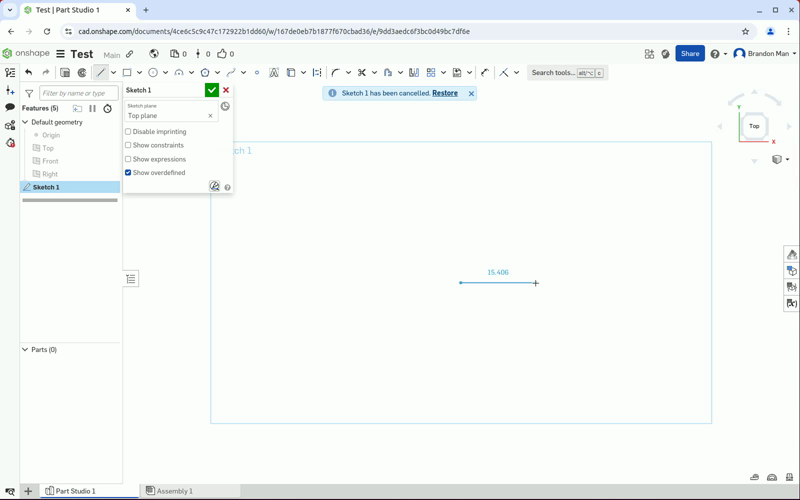
click(535, 282)
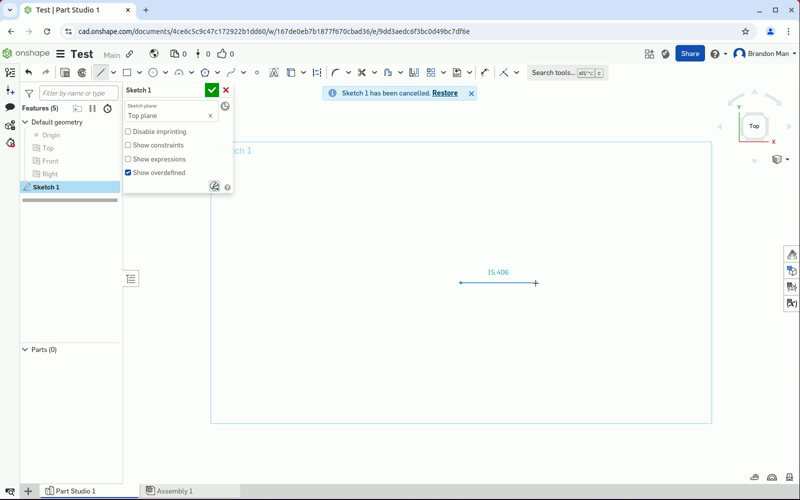
key_up(shift)
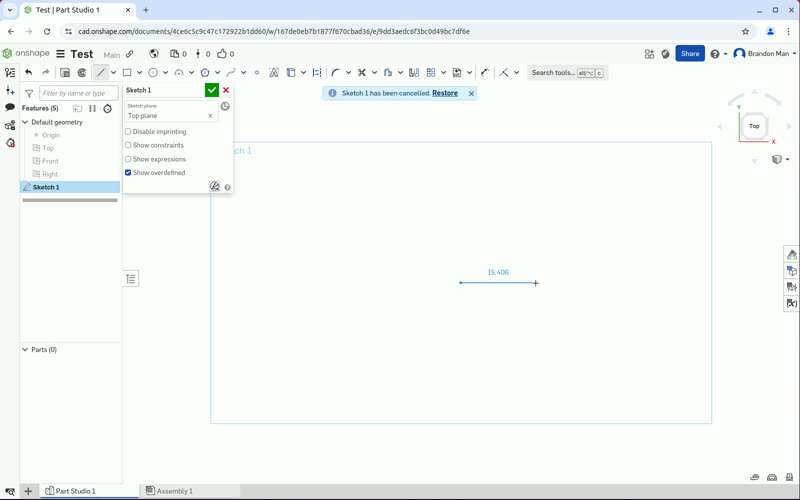
key_down(shift)
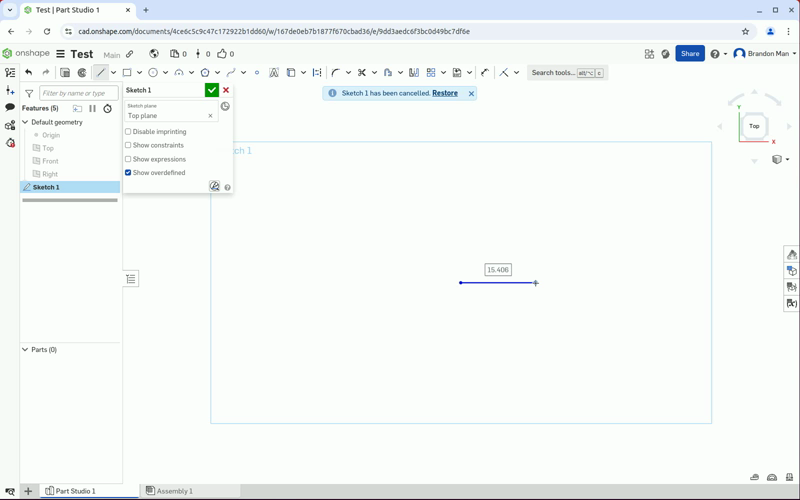
mouse_move(535, 170)
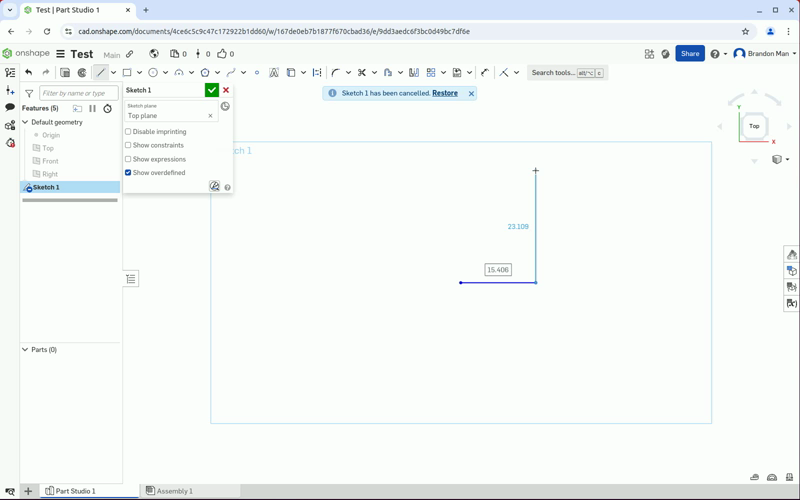
click(535, 170)
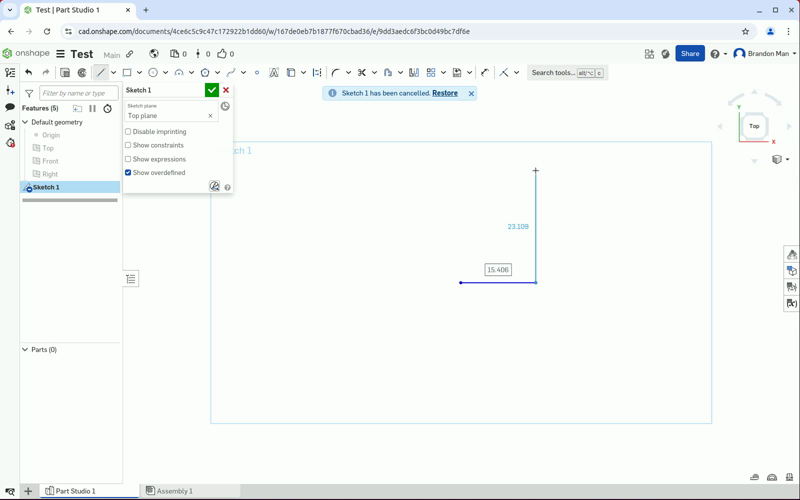
key_up(shift)
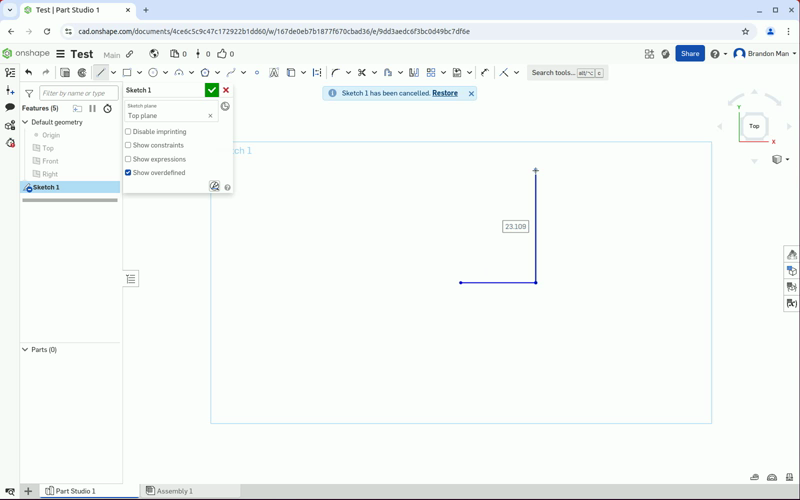
key_down(shift)
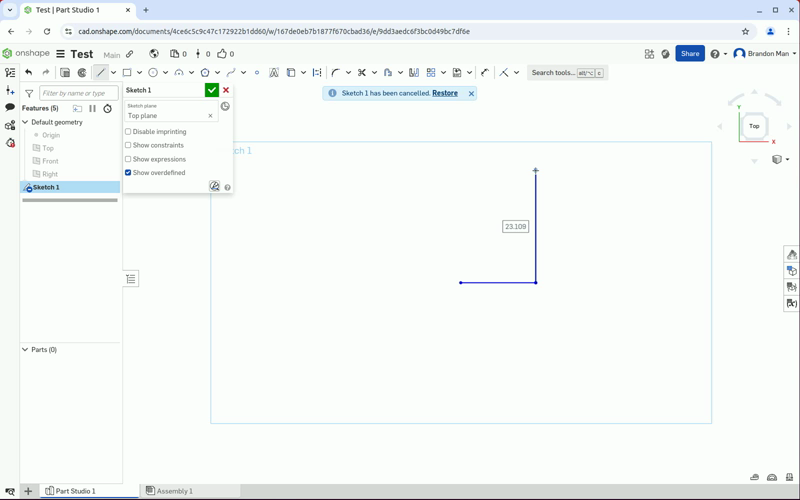
mouse_move(460, 170)
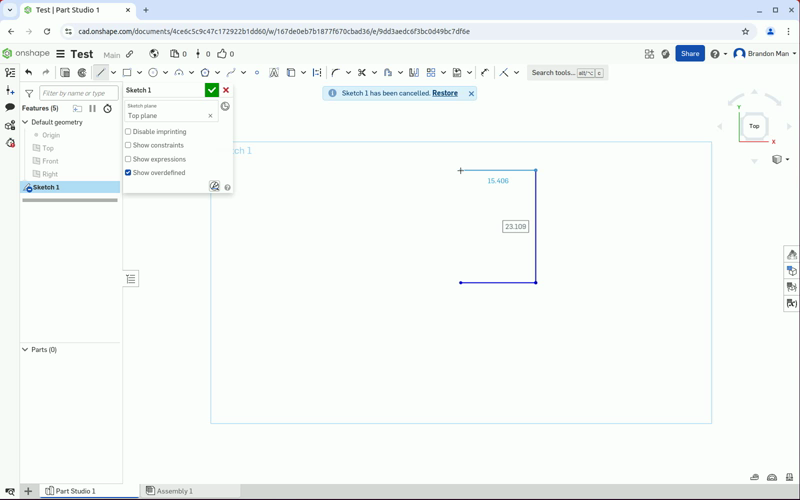
click(460, 170)
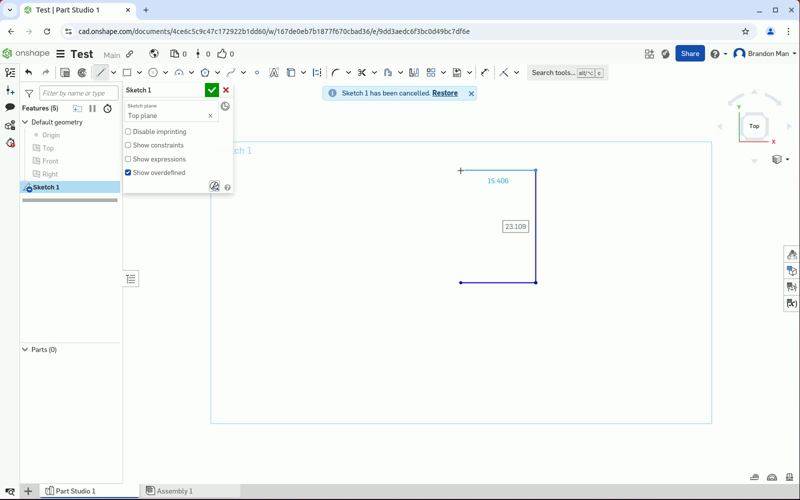
key_up(shift)
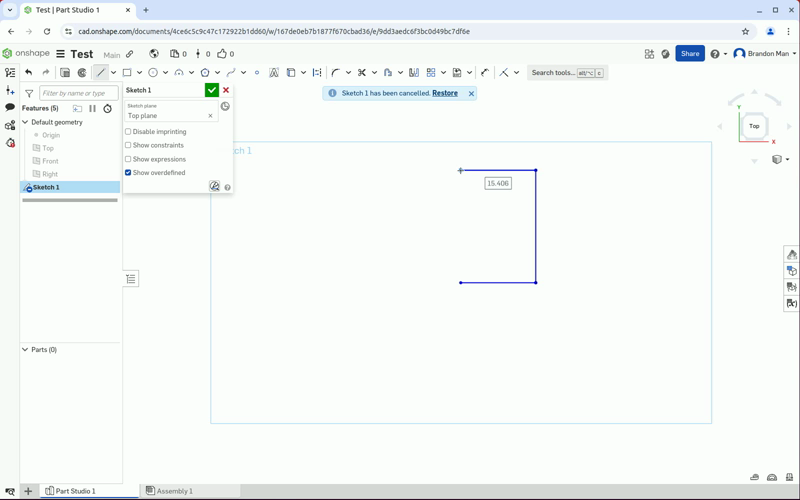
key_down(shift)
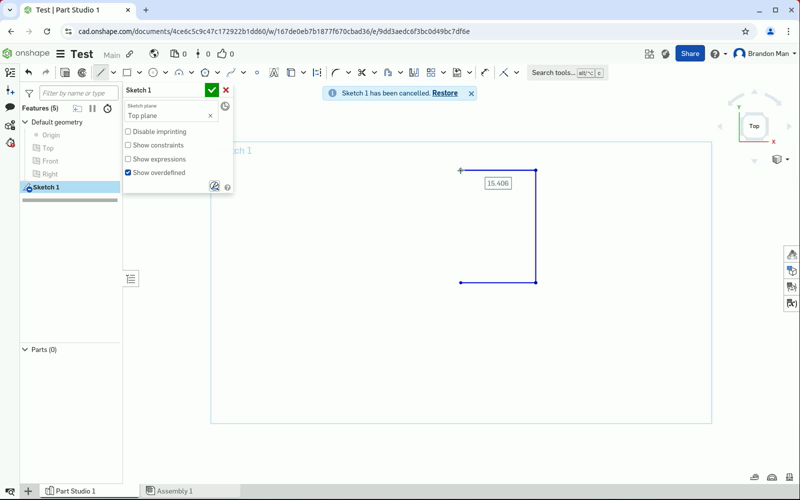
mouse_move(460, 282)
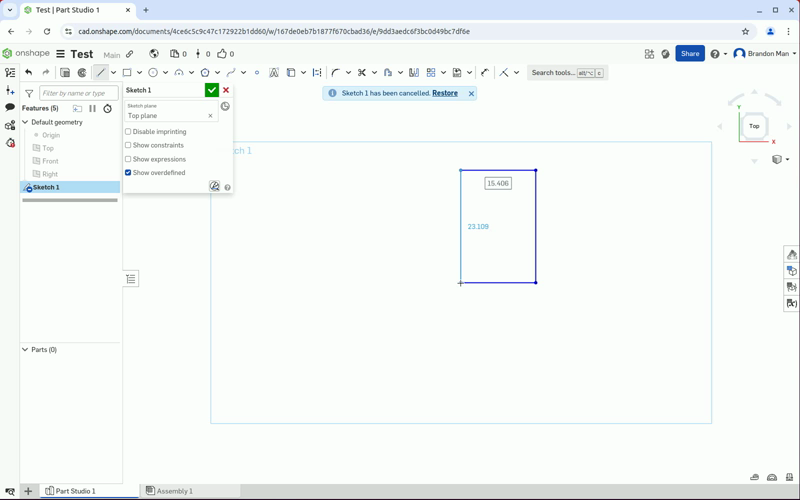
key_up(shift)
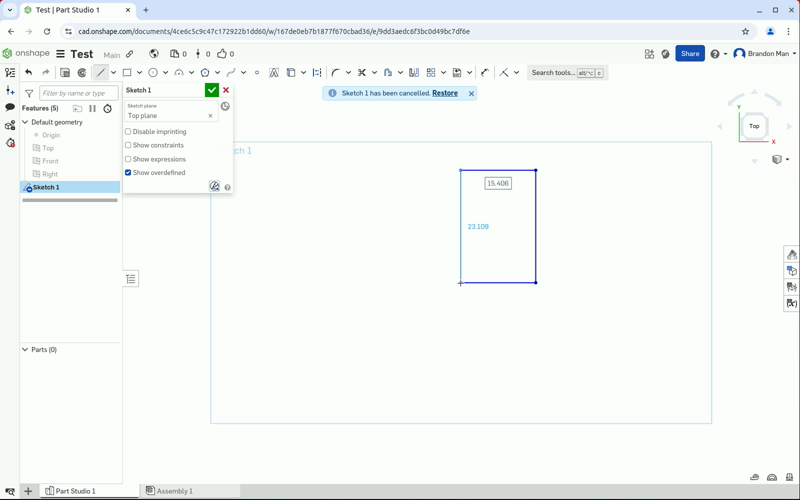
click(460, 282)
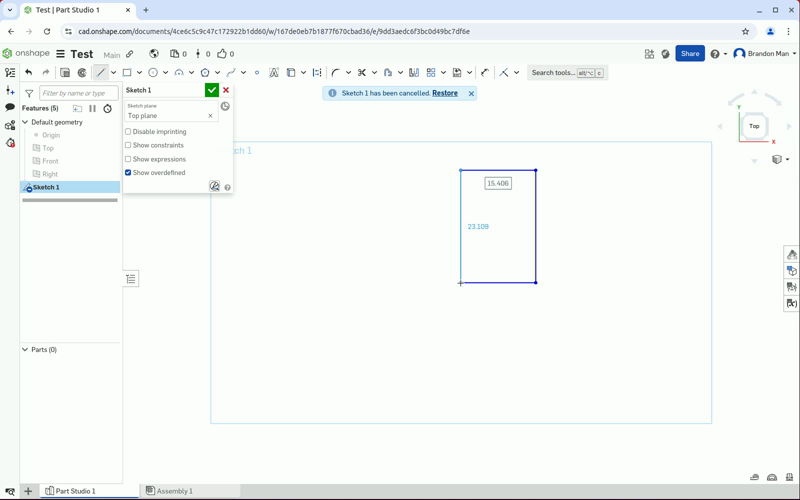
key(esc)
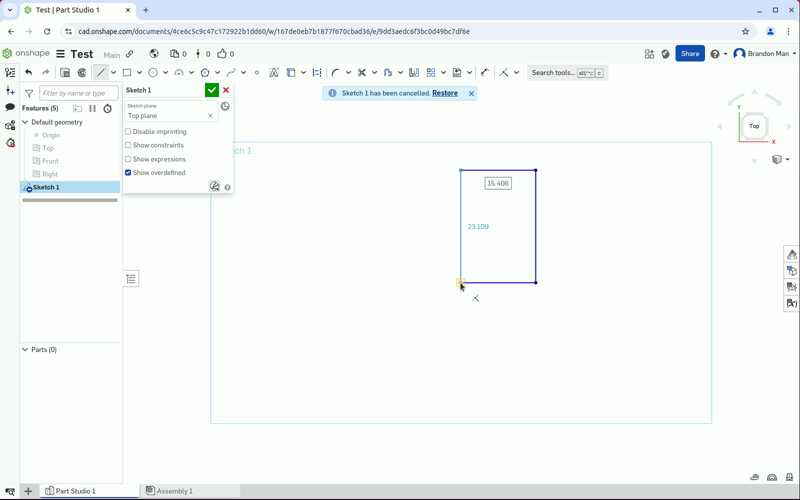
mouse_move(486, 262)
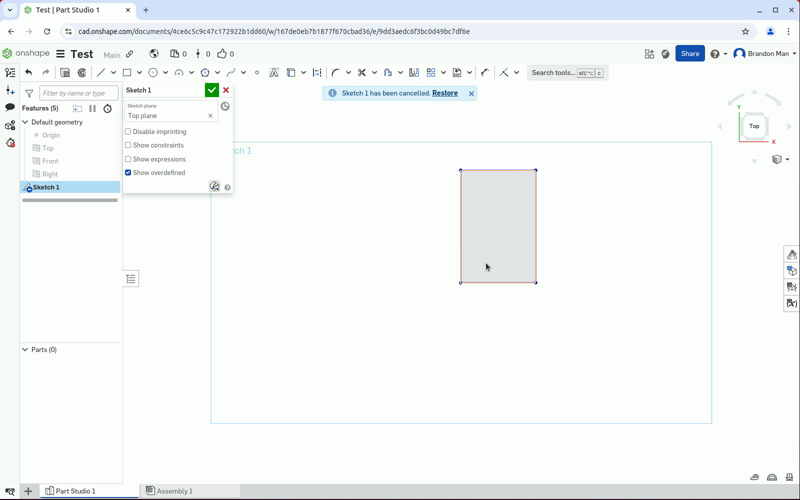
click(486, 262)
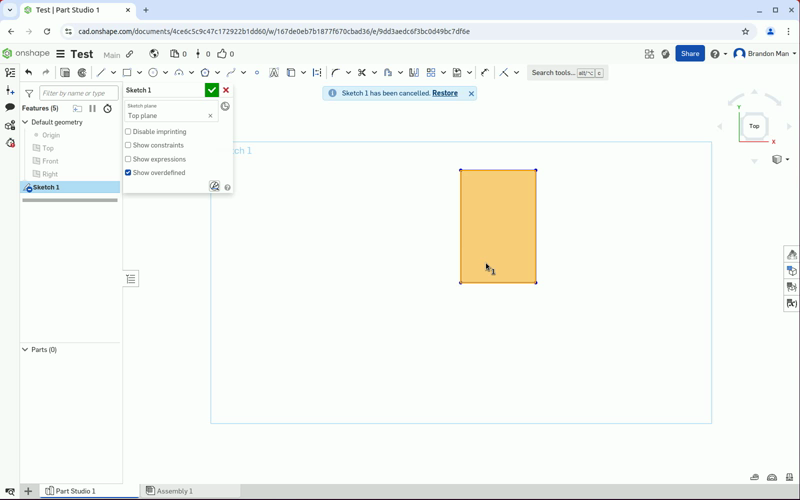
mouse_move(73, 352)
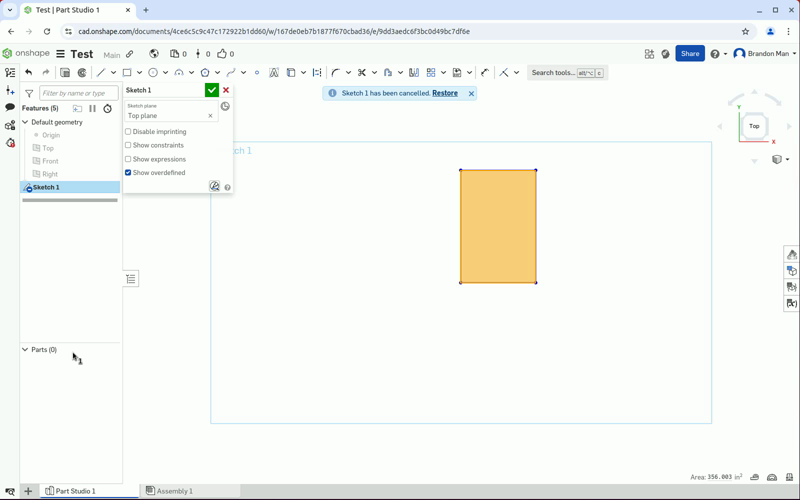
key(shift+y)
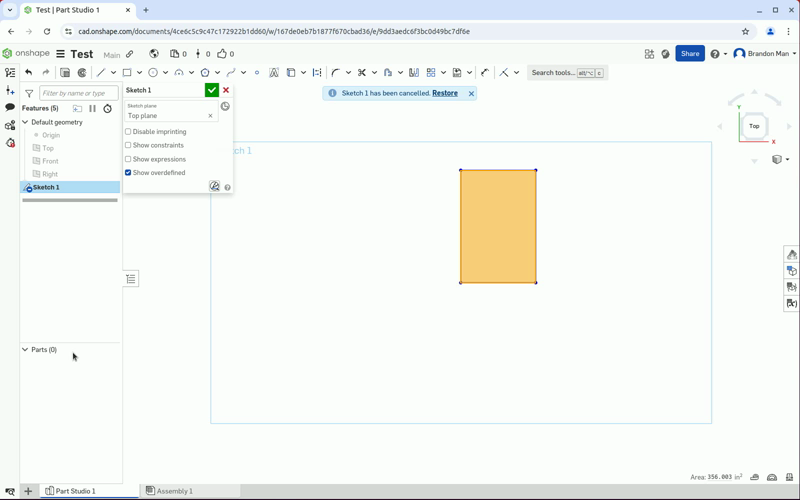
key(shift+e)
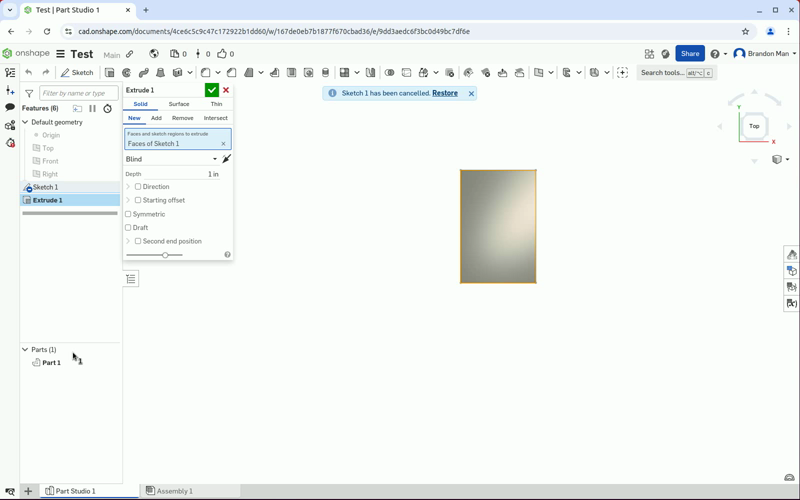
mouse_move(143, 106)
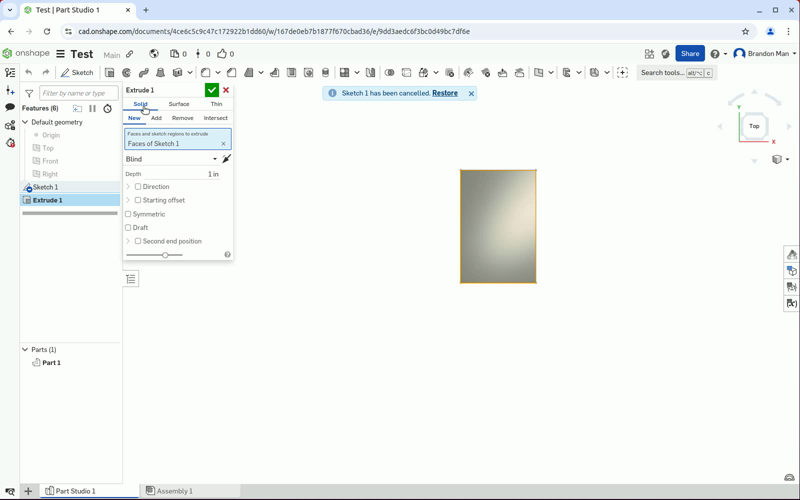
click(143, 106)
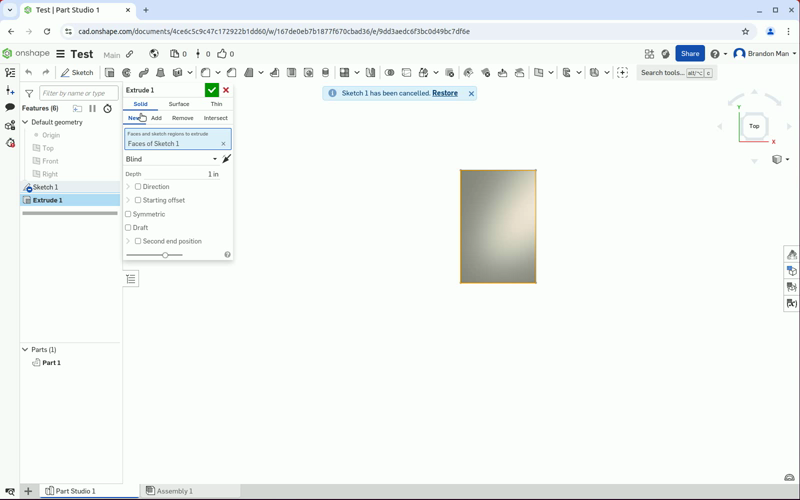
mouse_move(137, 120)
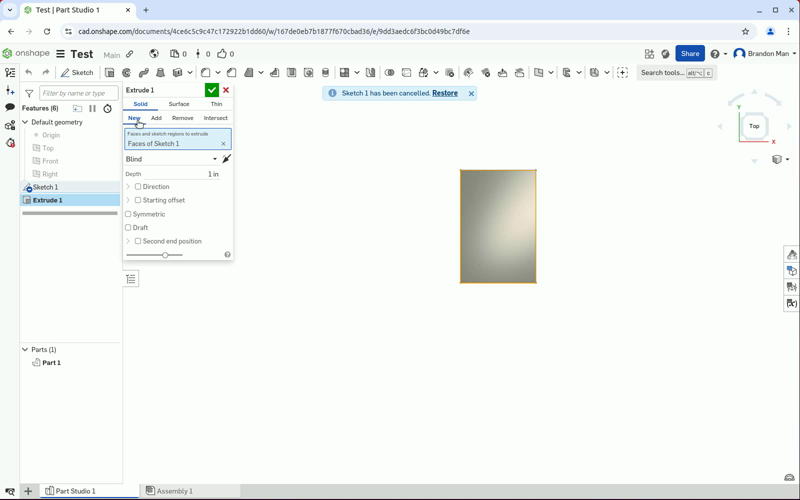
click(137, 120)
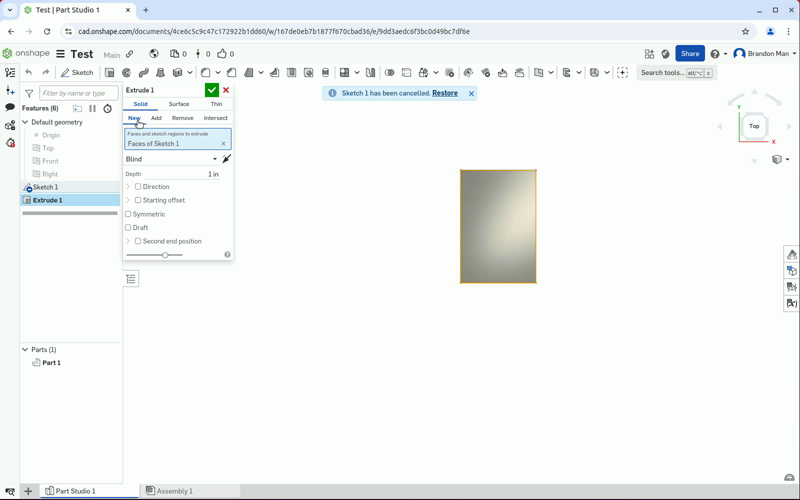
key(tab, 4)
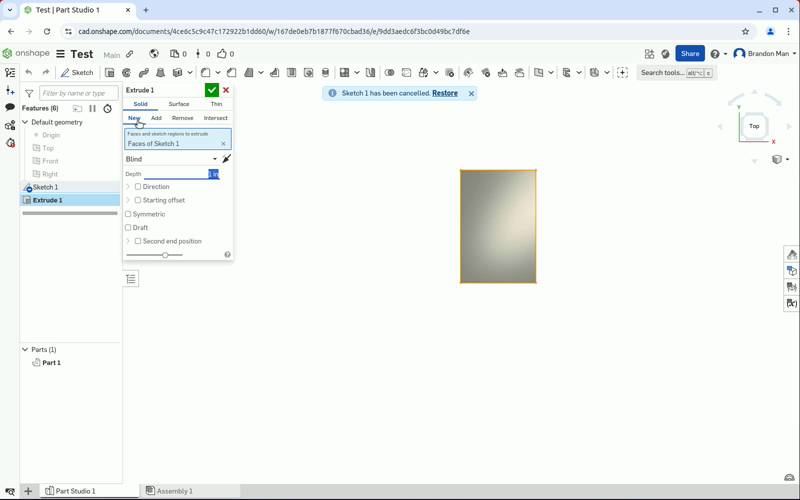
text(9.147)
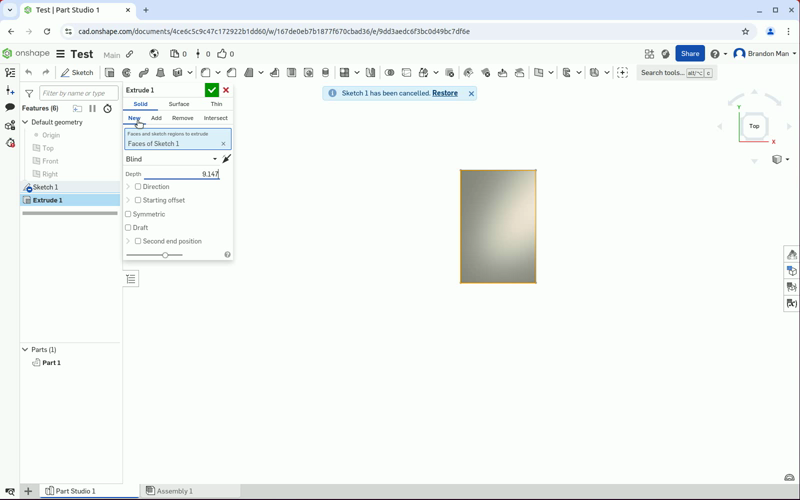
key(enter)
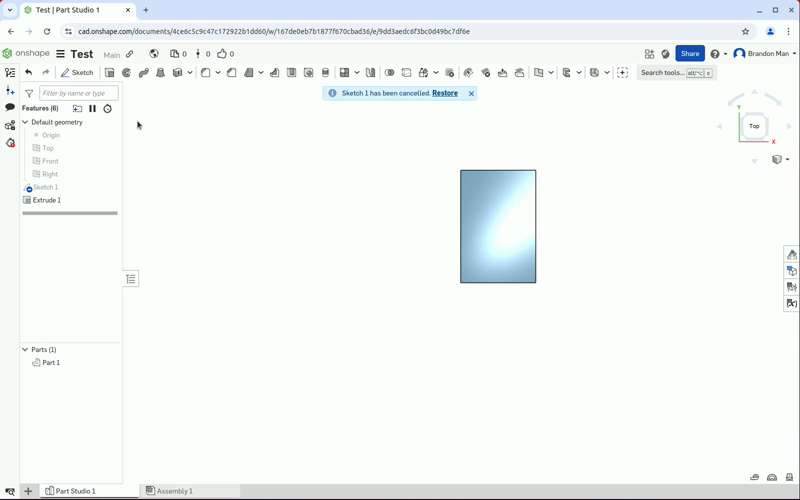
key(shift+h)
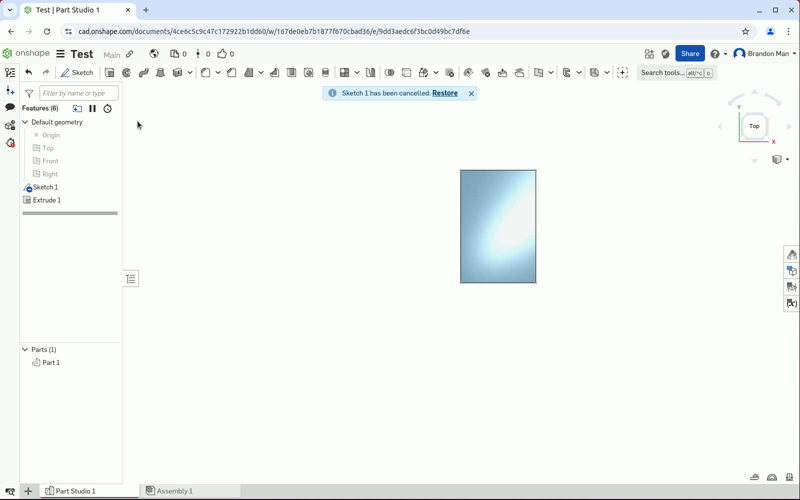
key(shift+h)
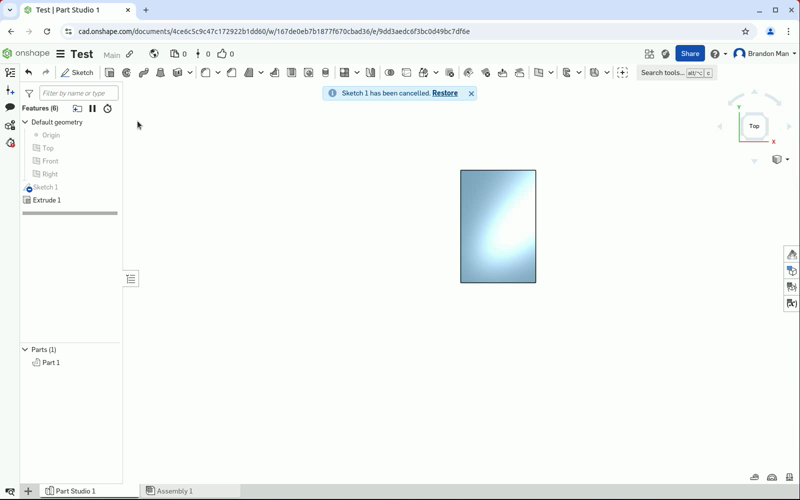
mouse_move(73, 189)
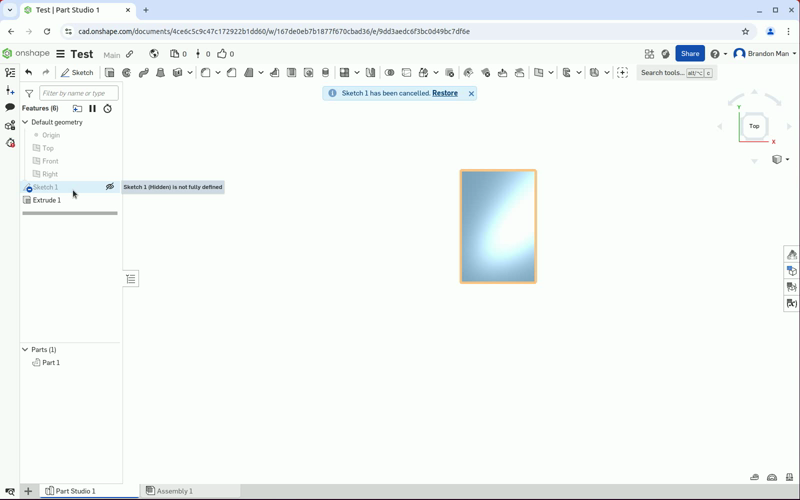
click(73, 189)
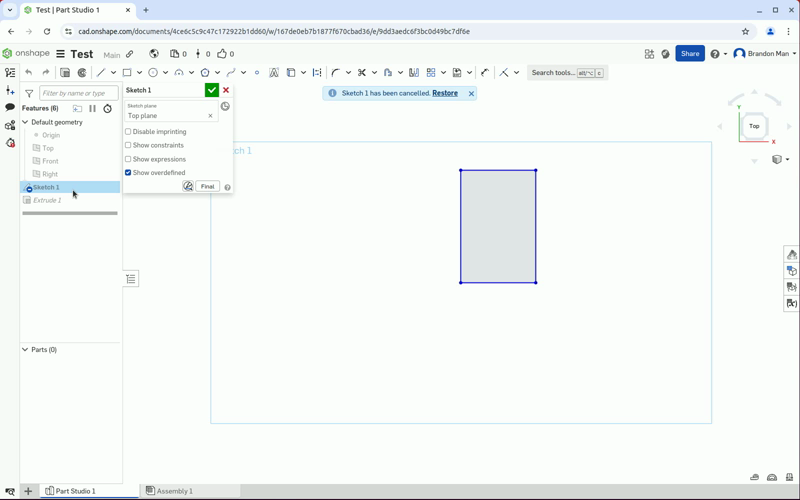
mouse_move(229, 92)
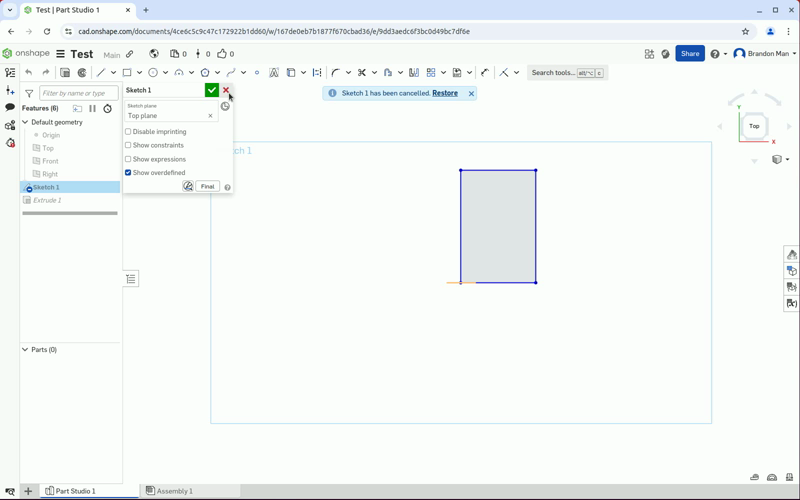
click(229, 92)
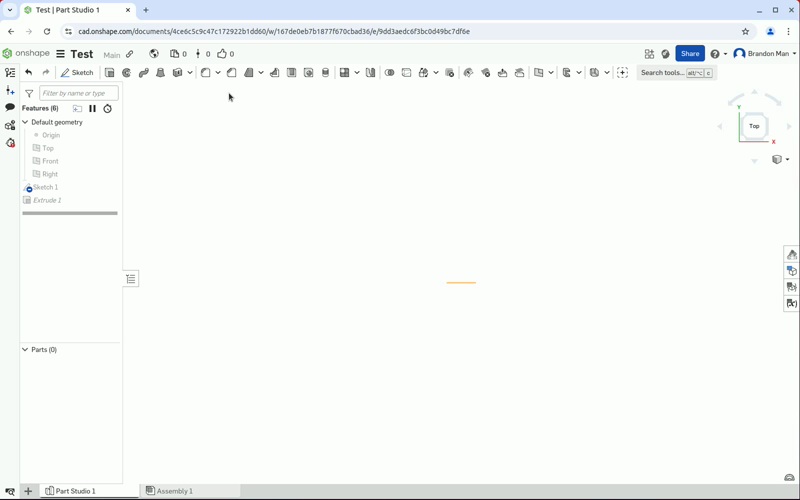
mouse_move(541, 75)
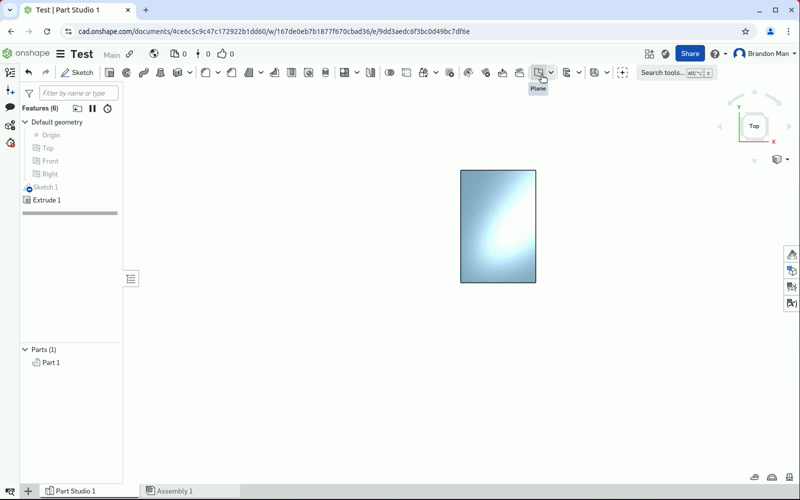
click(541, 75)
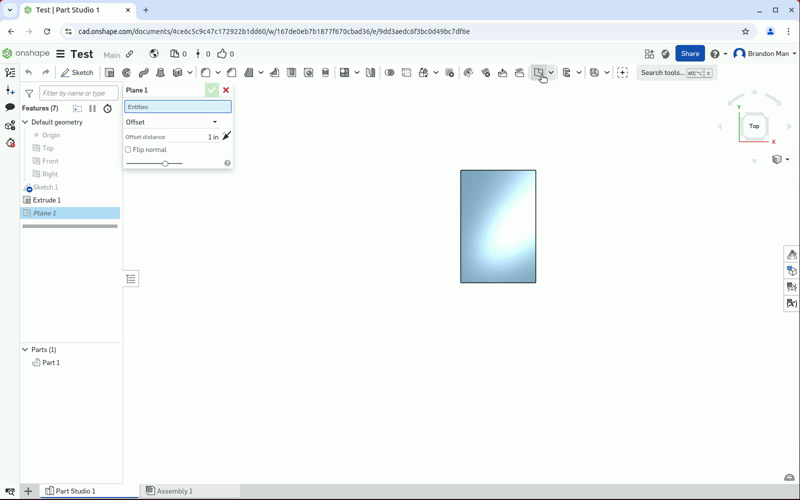
mouse_move(73, 150)
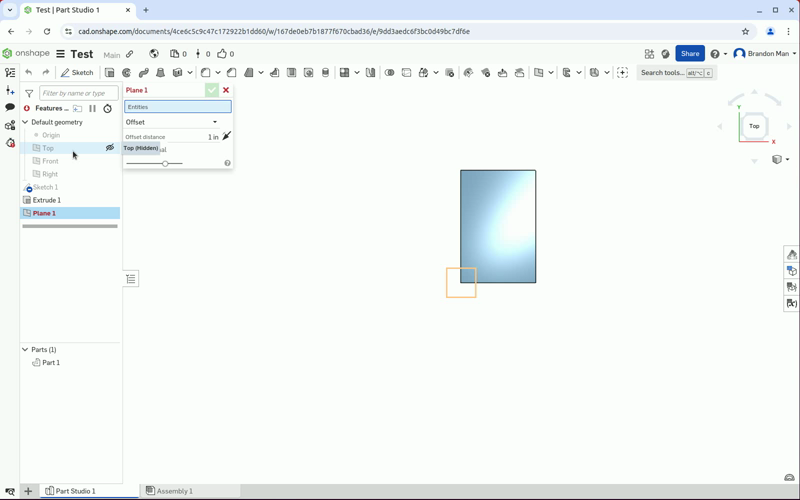
click(73, 150)
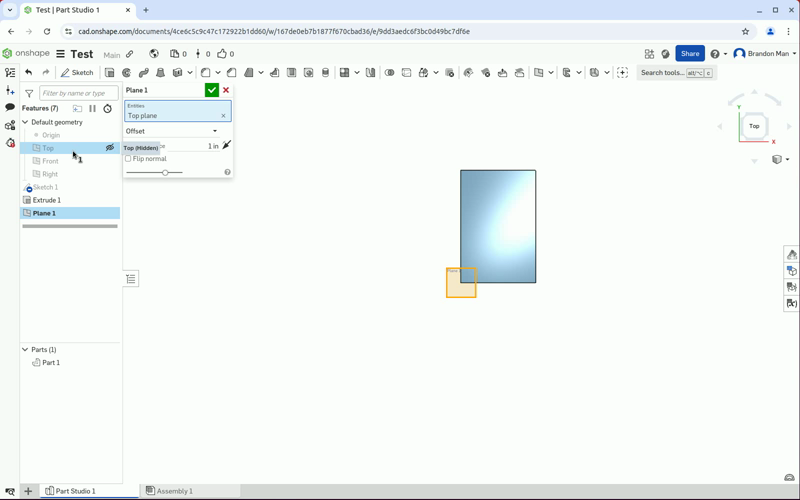
key(tab, 2)
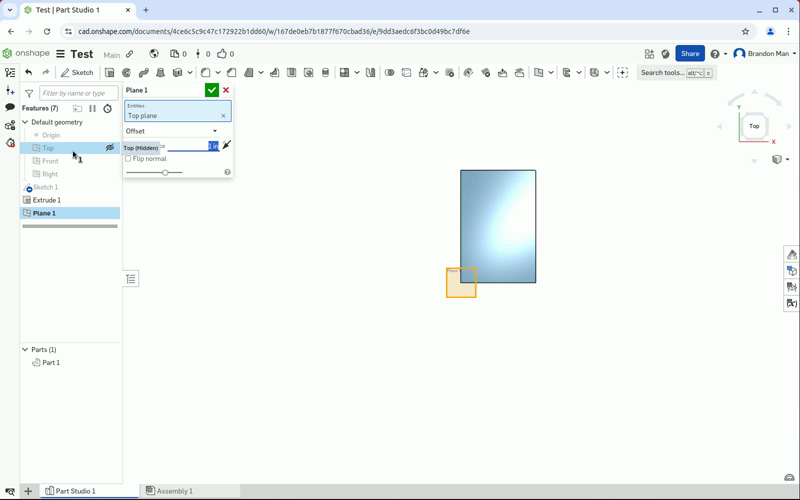
text(9.151)
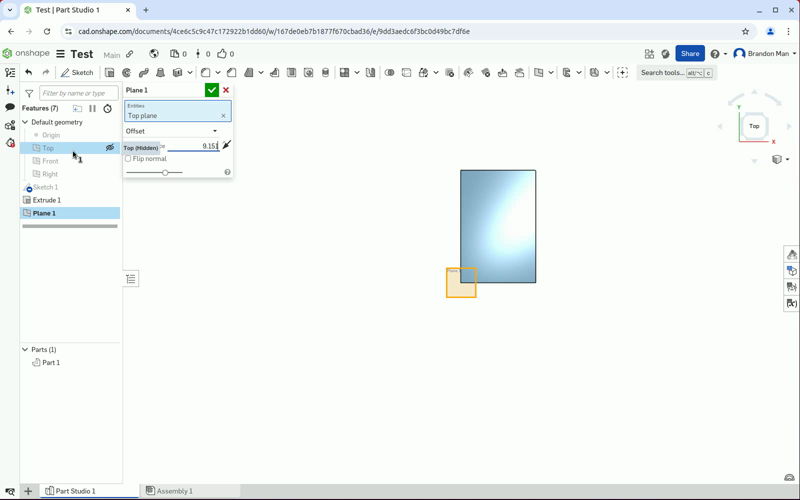
key(enter, 2)
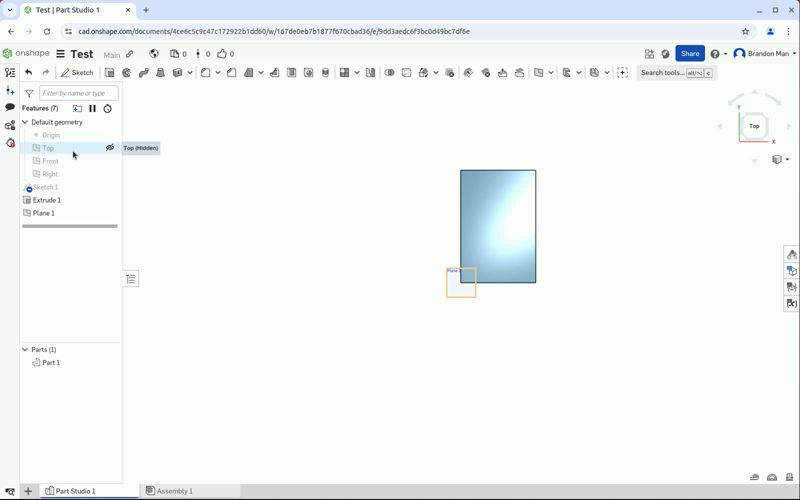
key(shift+s)
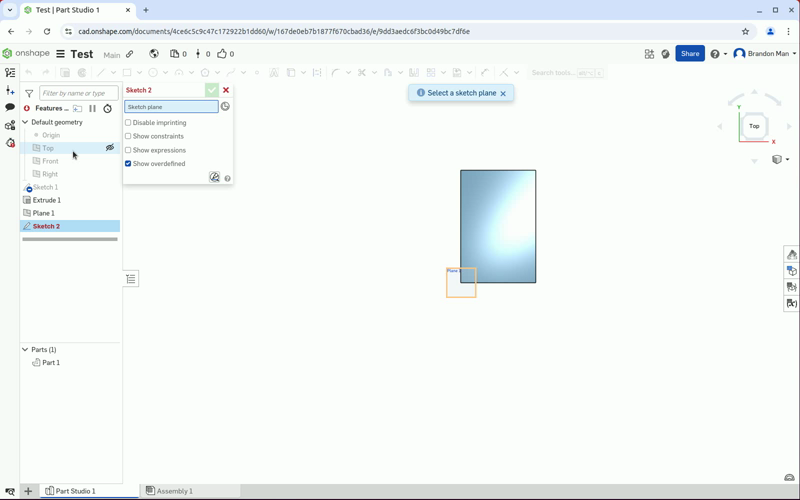
mouse_move(73, 215)
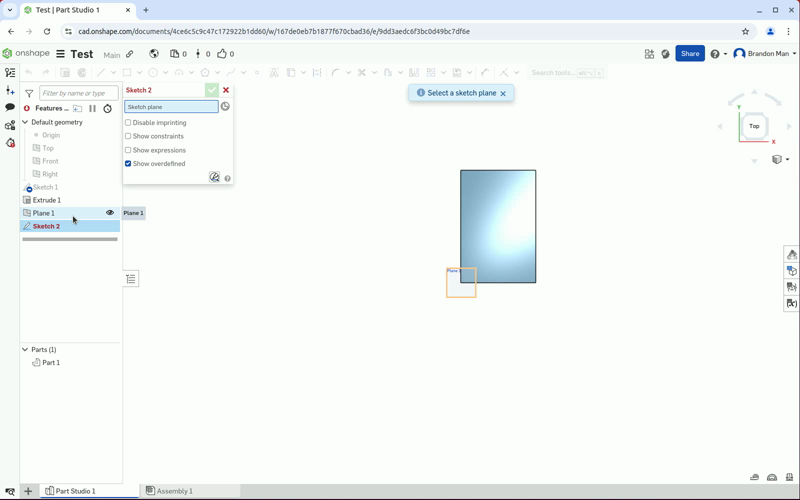
click(73, 215)
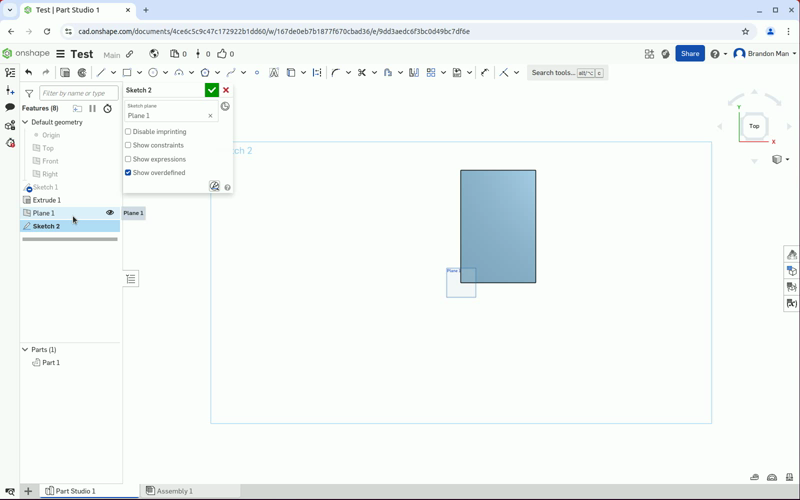
mouse_move(73, 352)
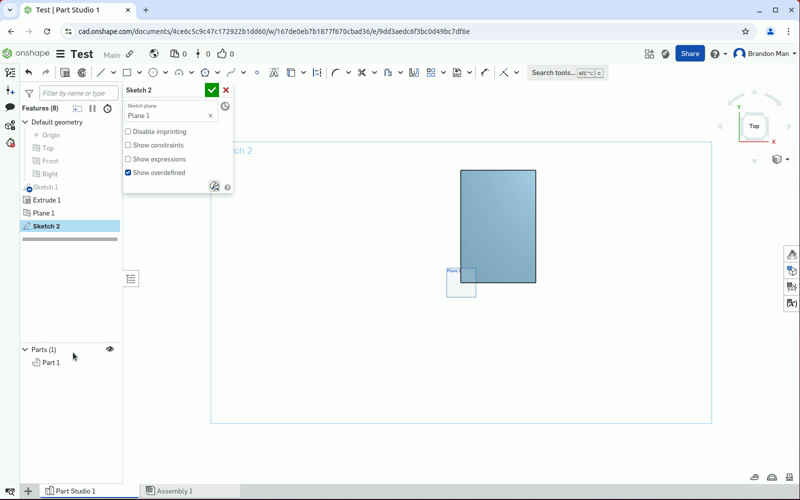
key(y)
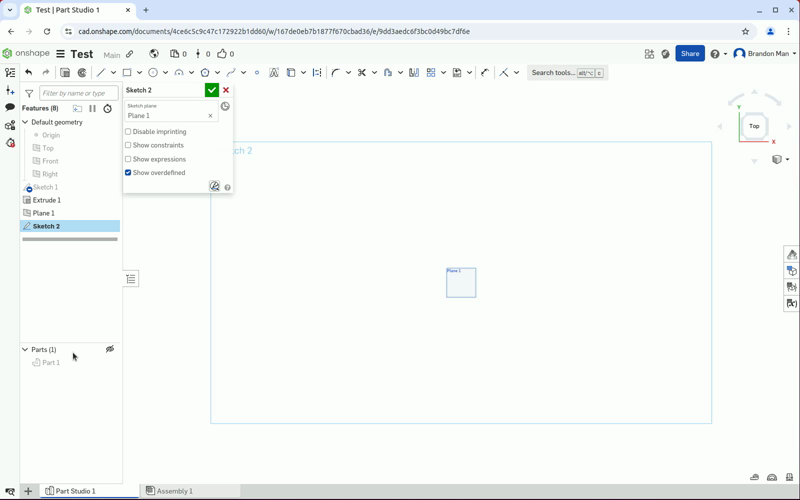
key(l)
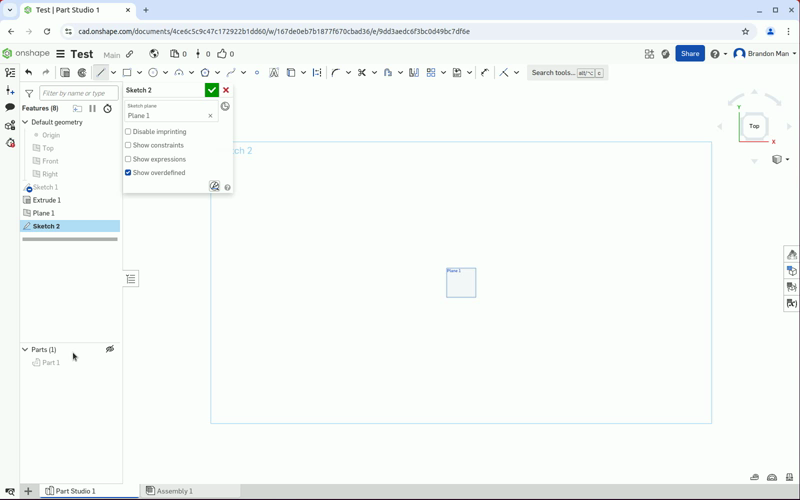
key_down(shift)
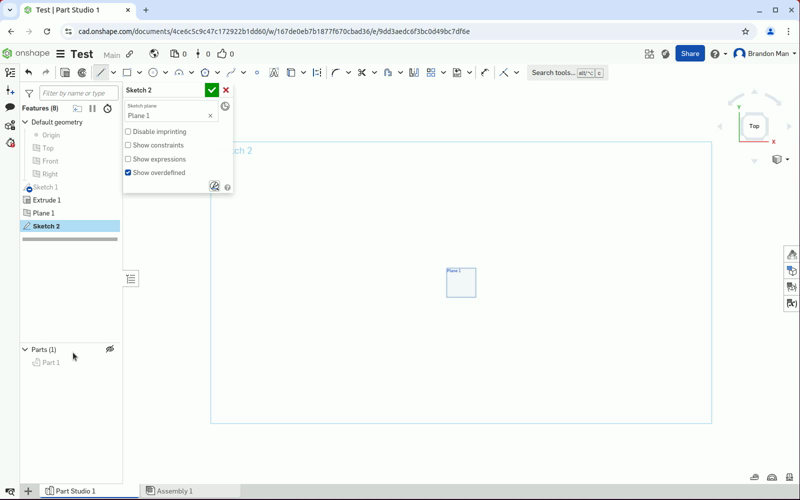
mouse_move(460, 282)
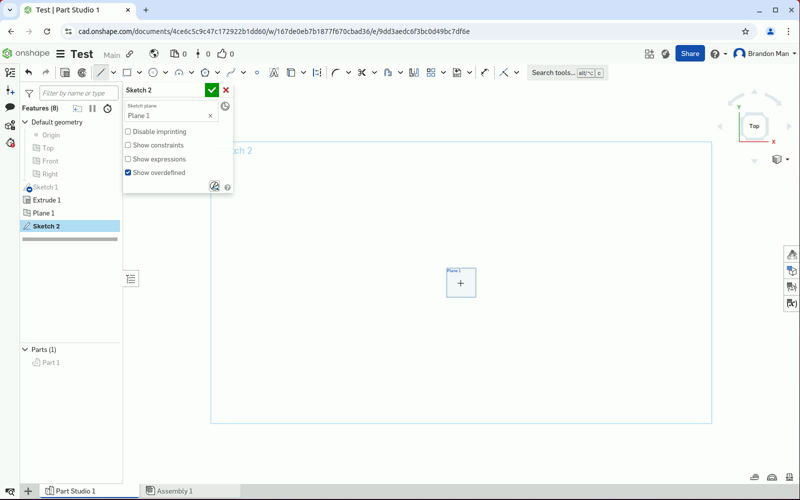
click(460, 282)
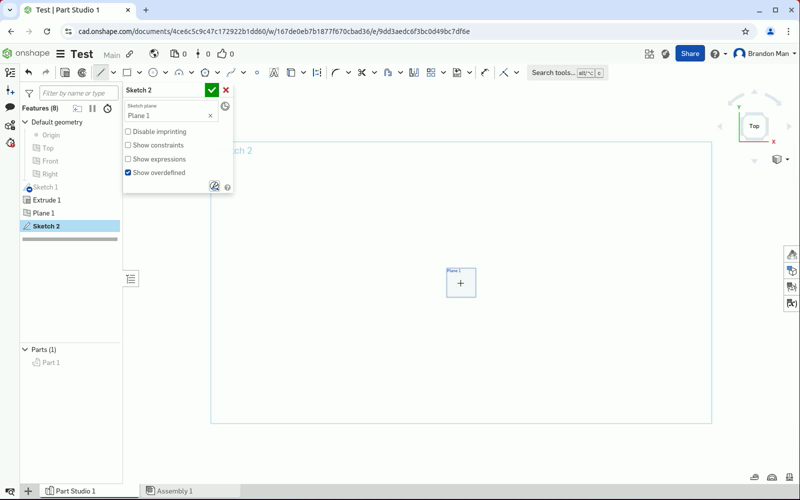
key_up(shift)
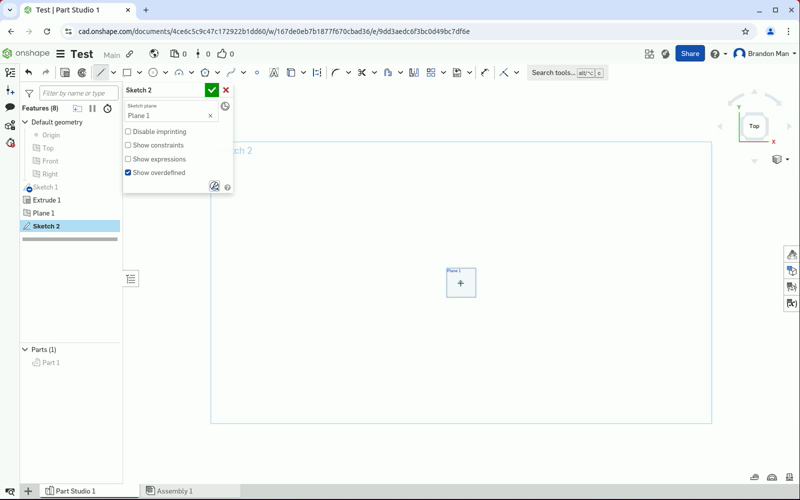
key_down(shift)
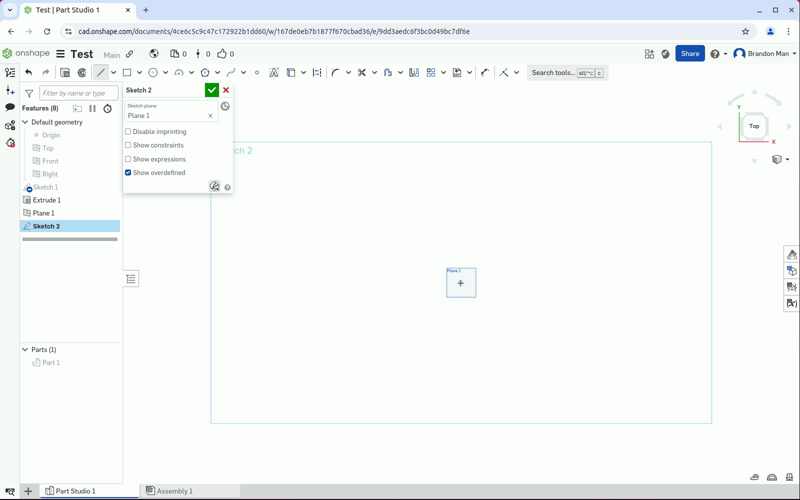
mouse_move(490, 282)
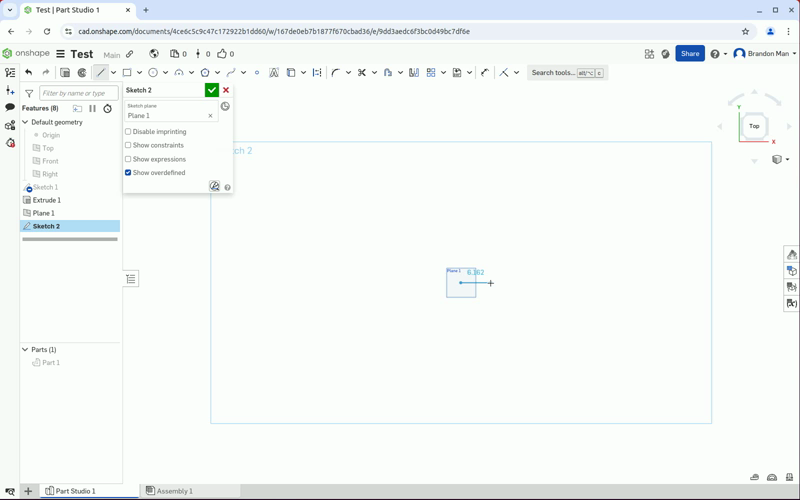
mouse_move(483, 282)
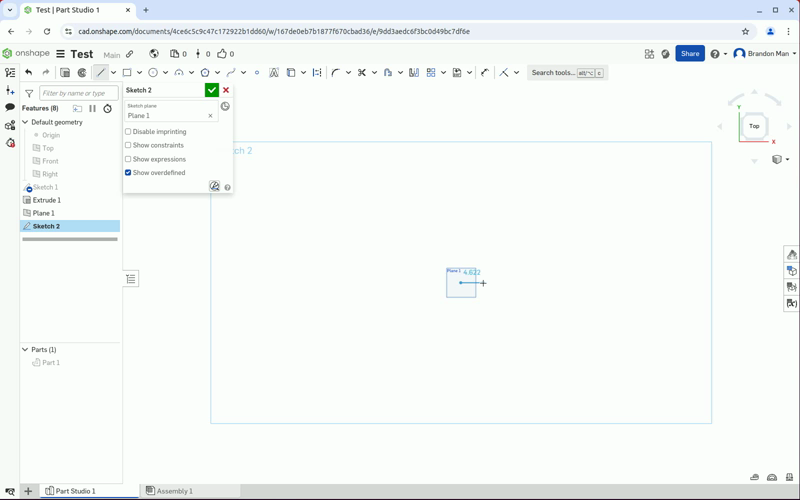
click(483, 282)
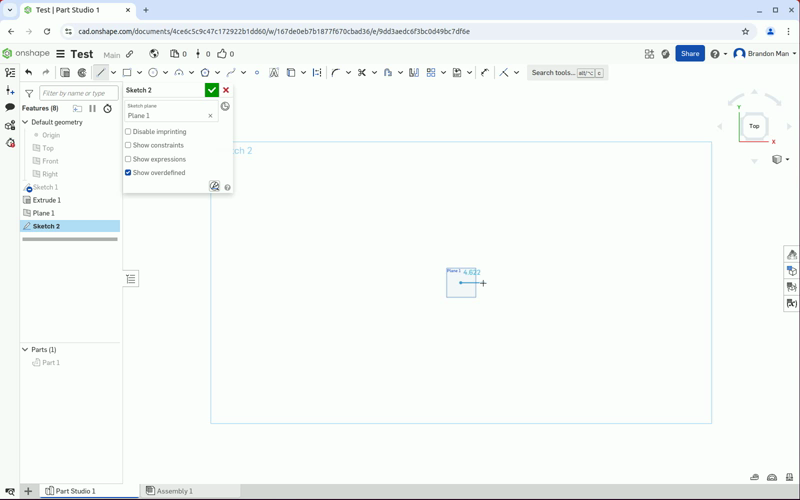
key_up(shift)
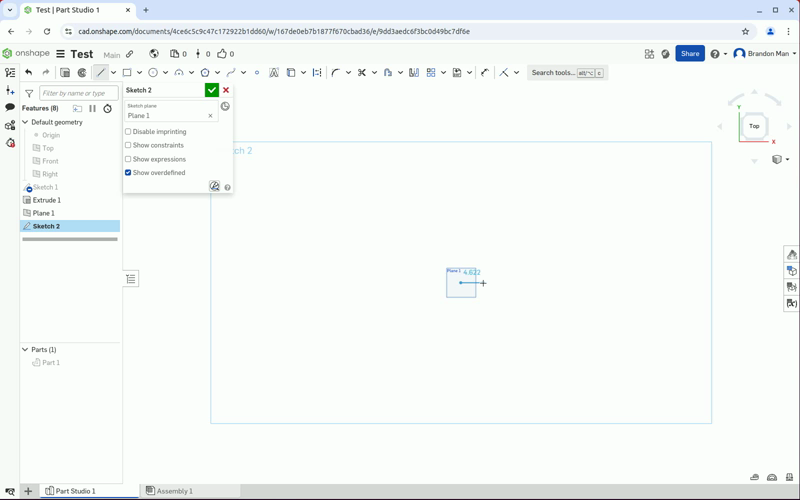
key_down(shift)
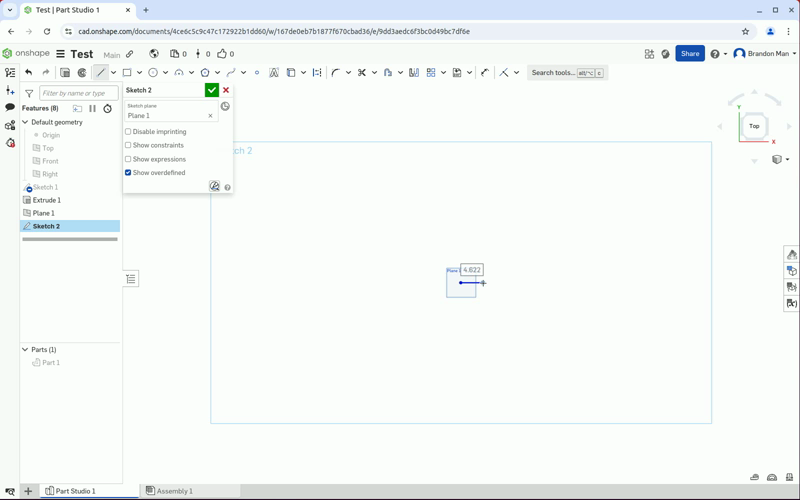
mouse_move(483, 170)
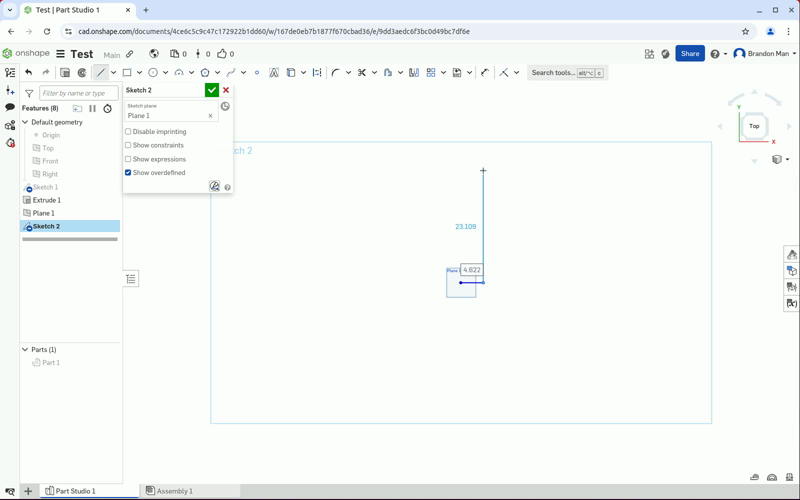
click(483, 170)
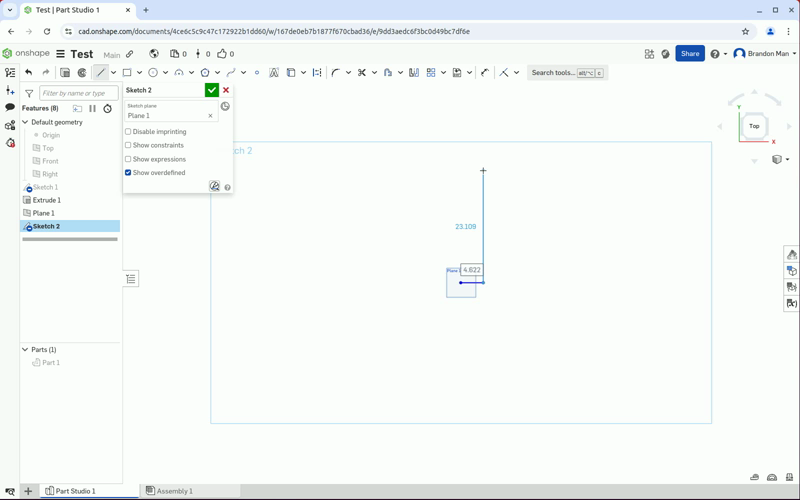
key_up(shift)
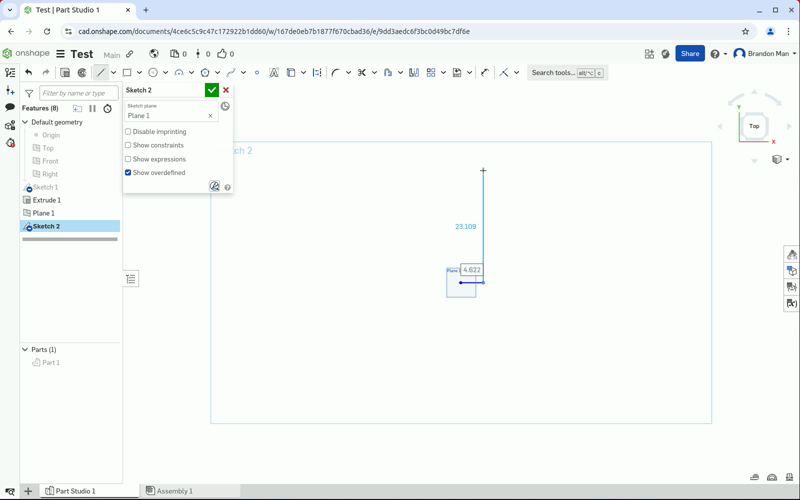
key_down(shift)
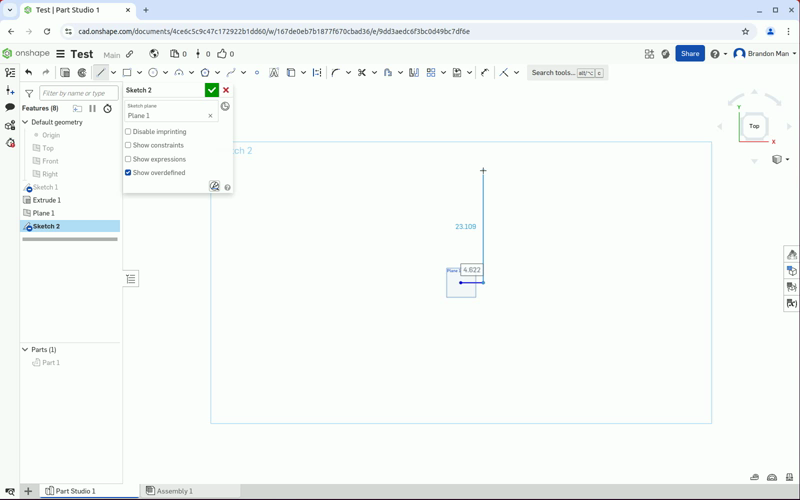
mouse_move(513, 170)
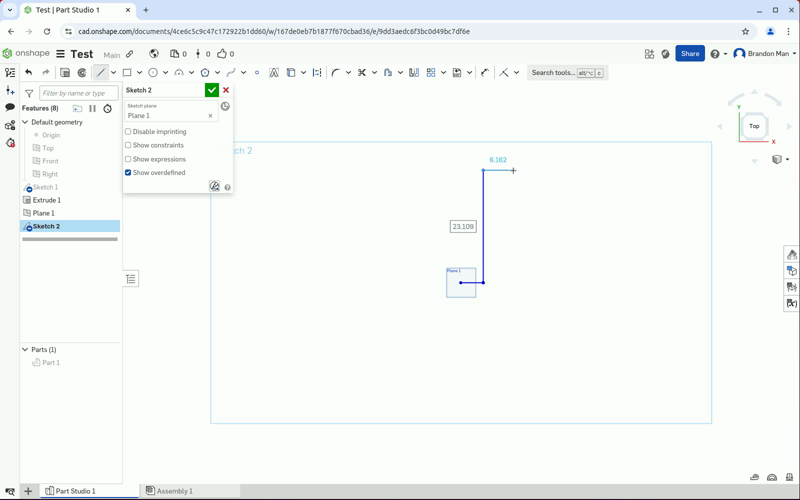
mouse_move(460, 170)
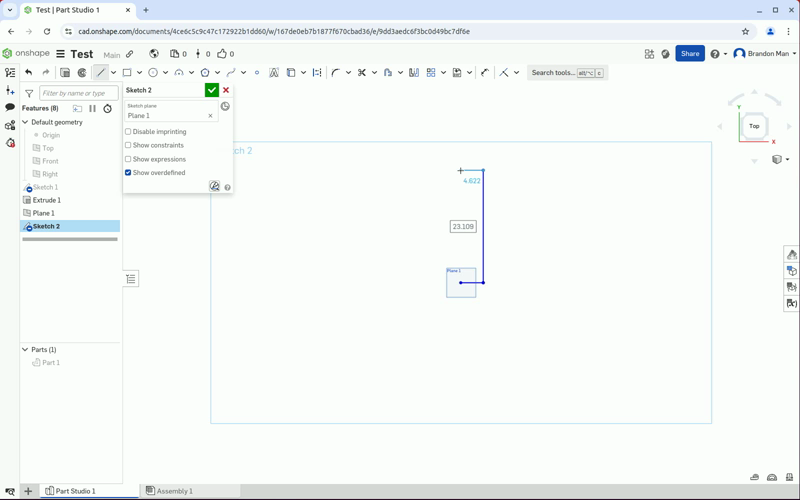
click(460, 170)
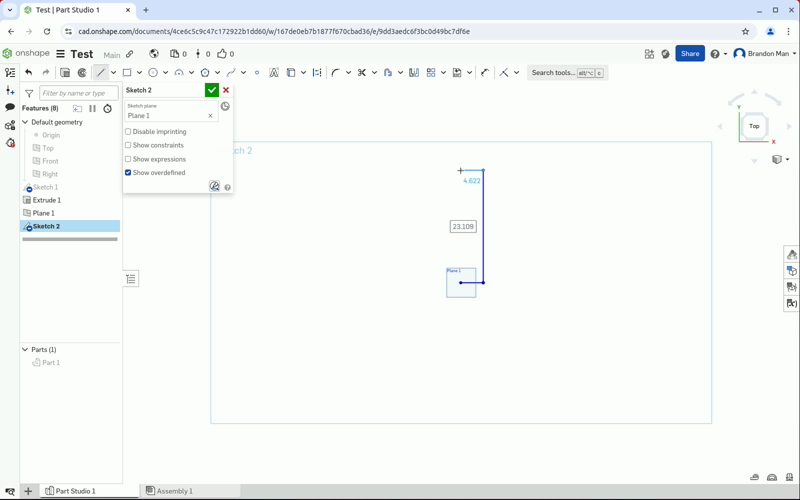
key_up(shift)
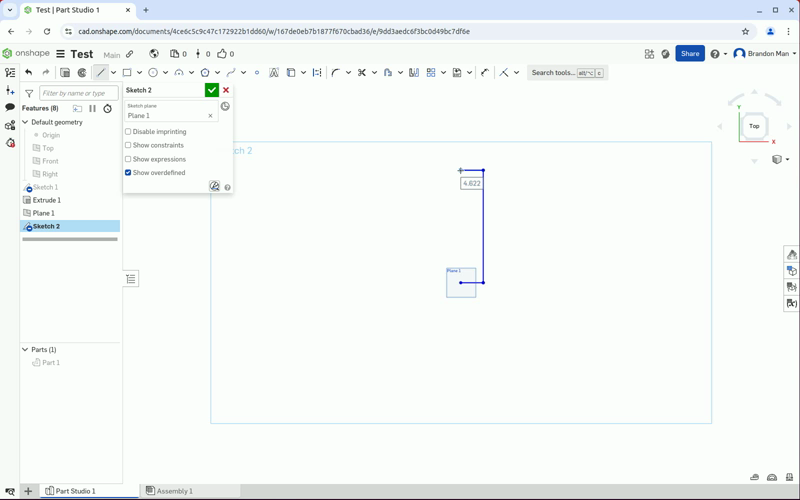
key_down(shift)
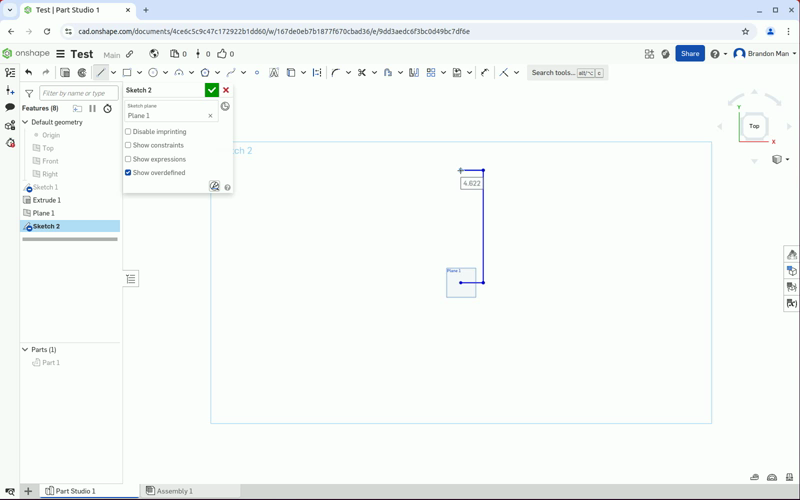
mouse_move(460, 282)
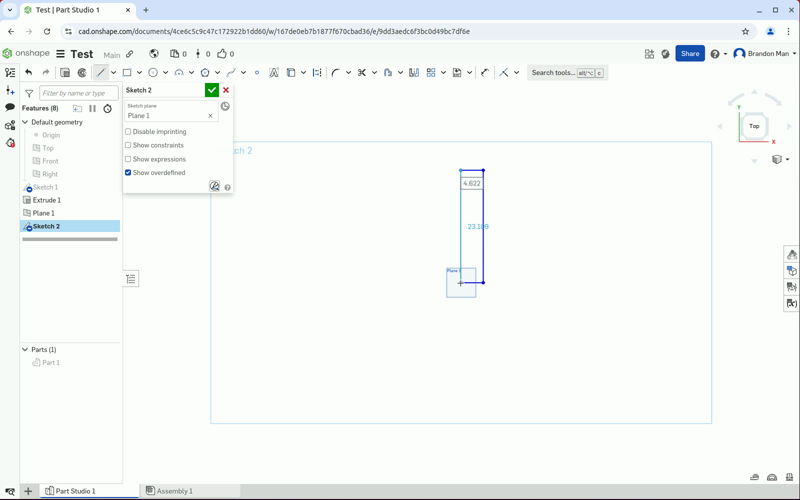
key_up(shift)
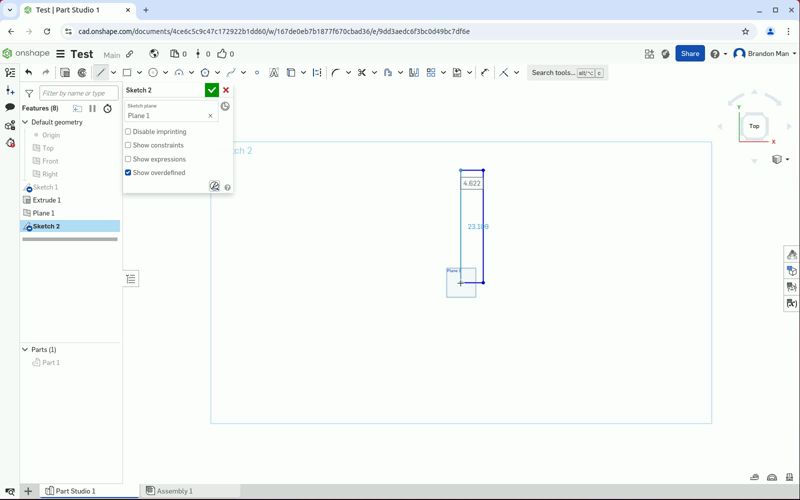
click(460, 282)
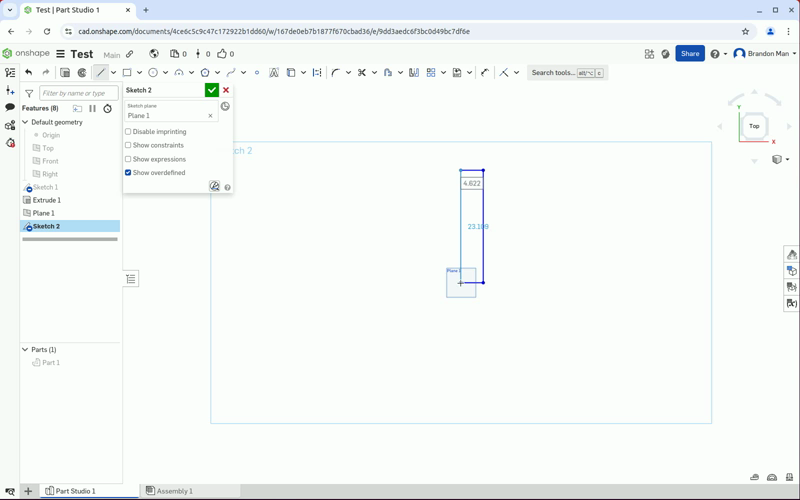
key(esc)
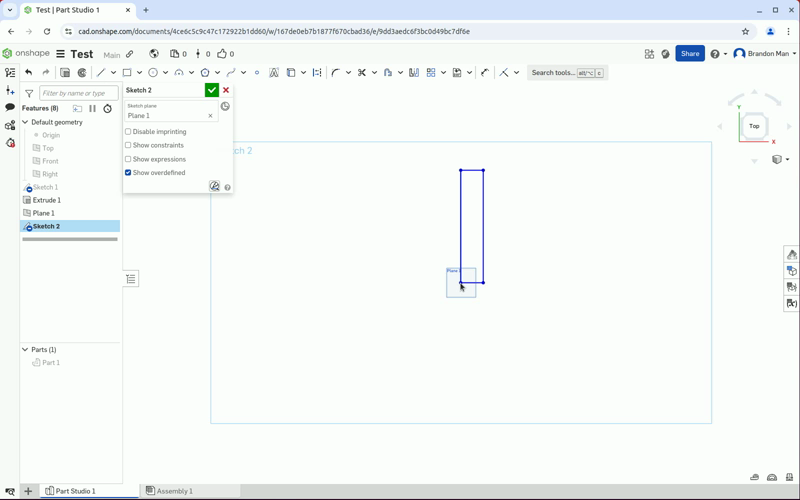
mouse_move(480, 269)
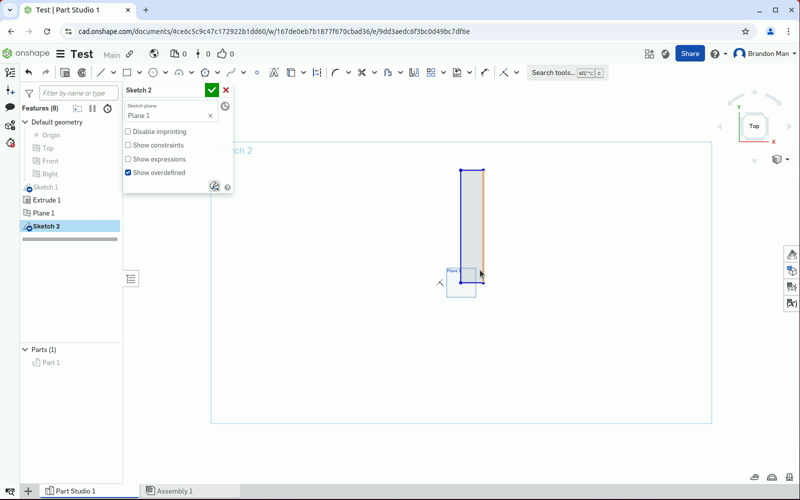
click(480, 269)
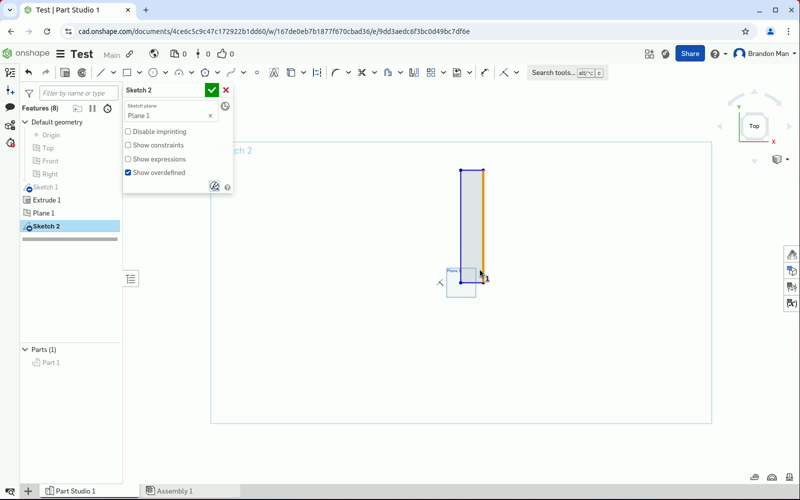
mouse_move(73, 352)
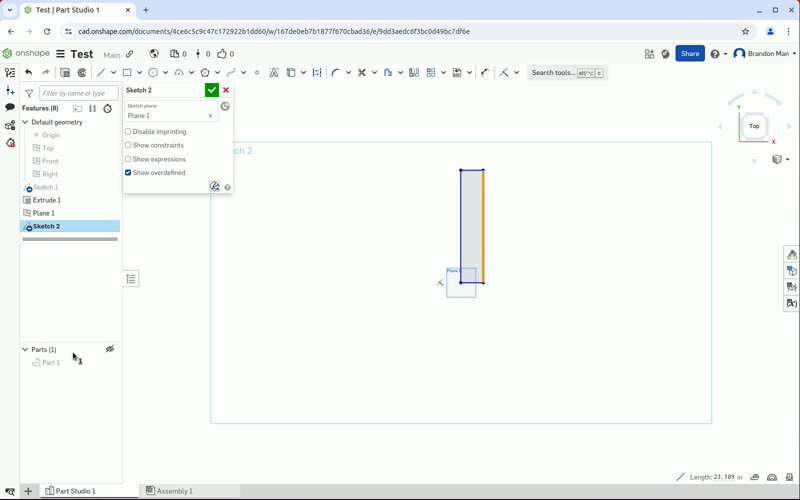
key(shift+y)
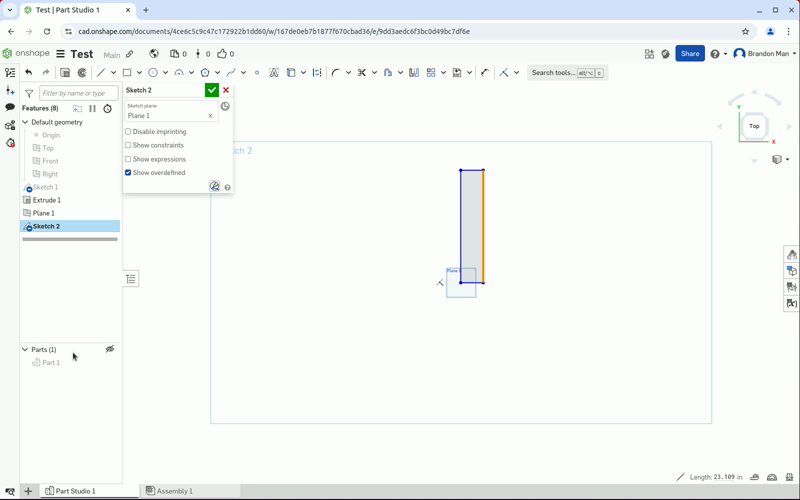
key(shift+e)
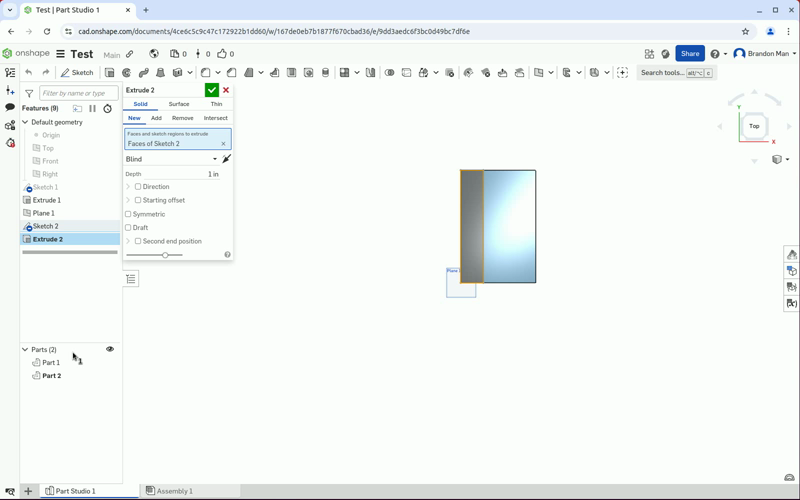
mouse_move(143, 106)
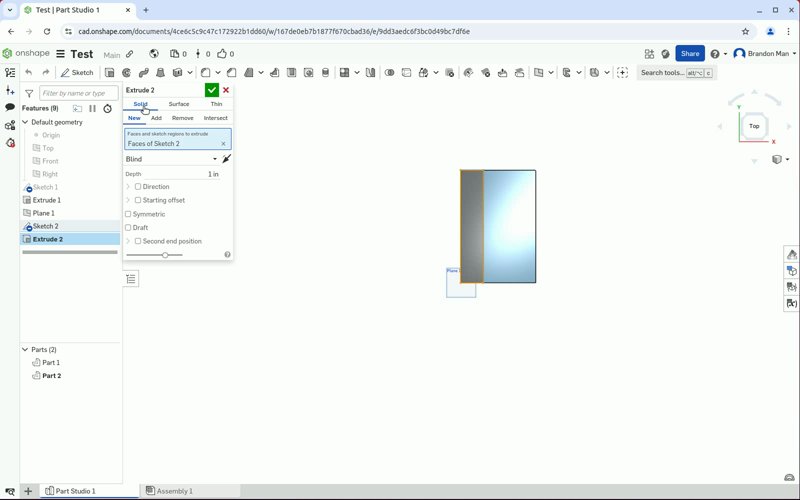
click(143, 106)
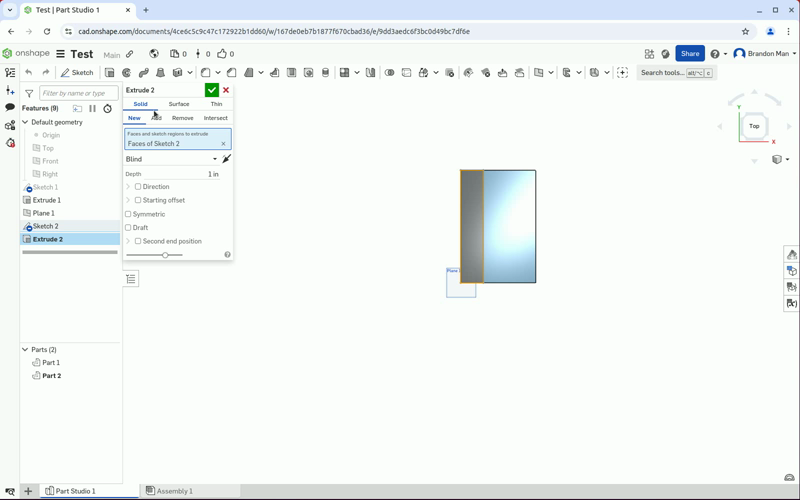
mouse_move(186, 120)
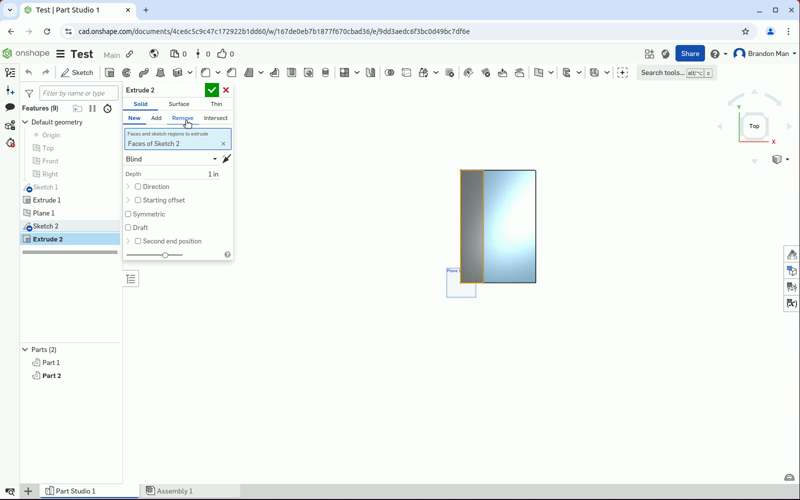
click(186, 120)
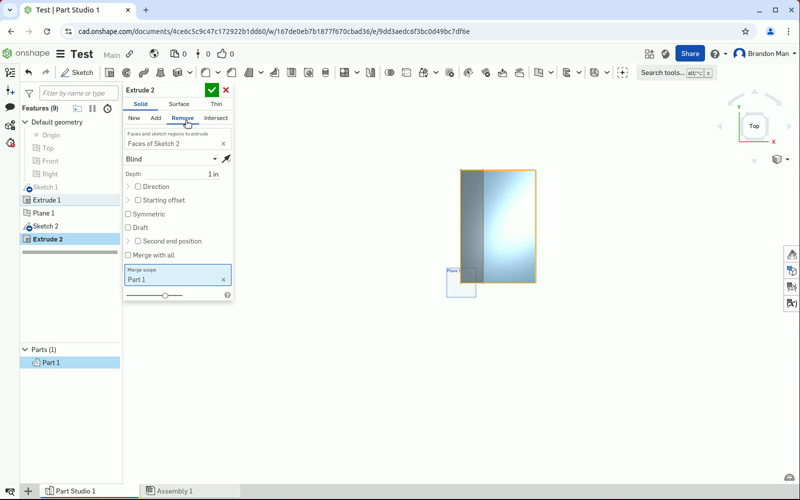
key(tab, 4)
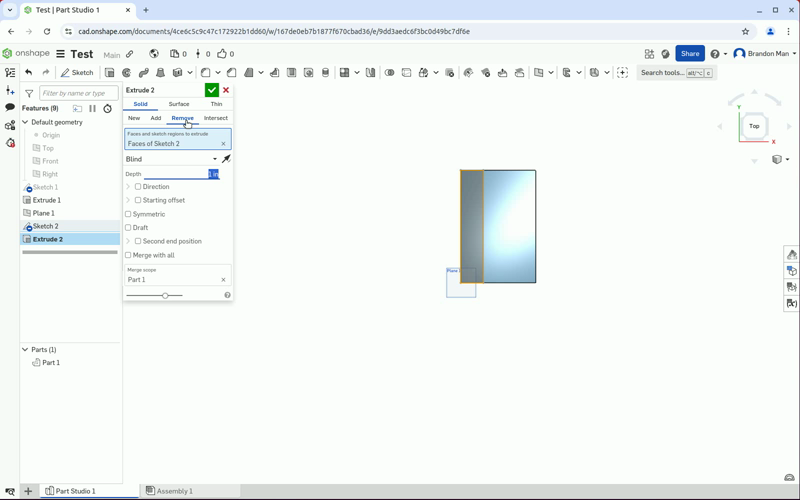
text(4.574)
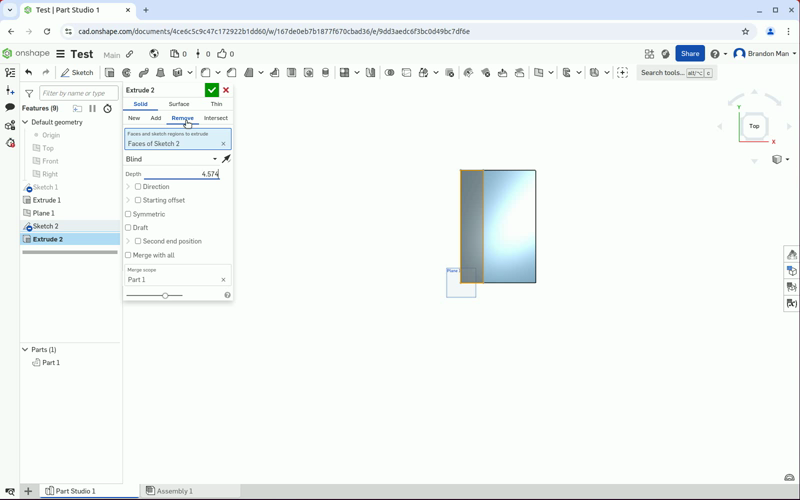
key(tab, 6)
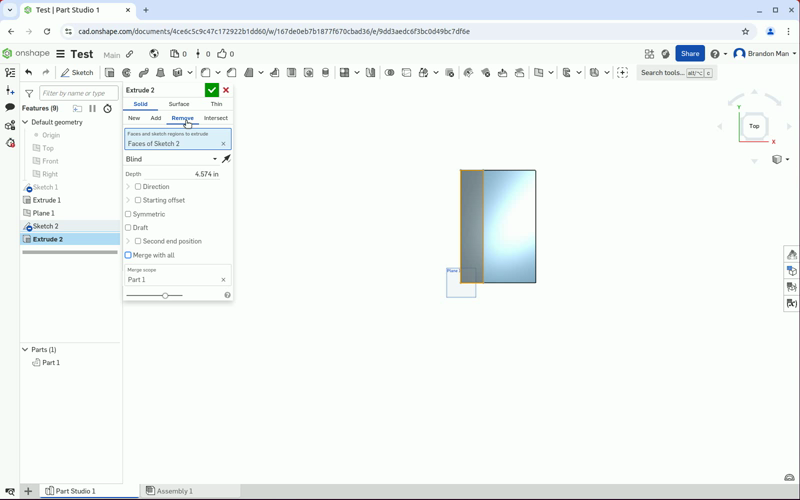
key(space)
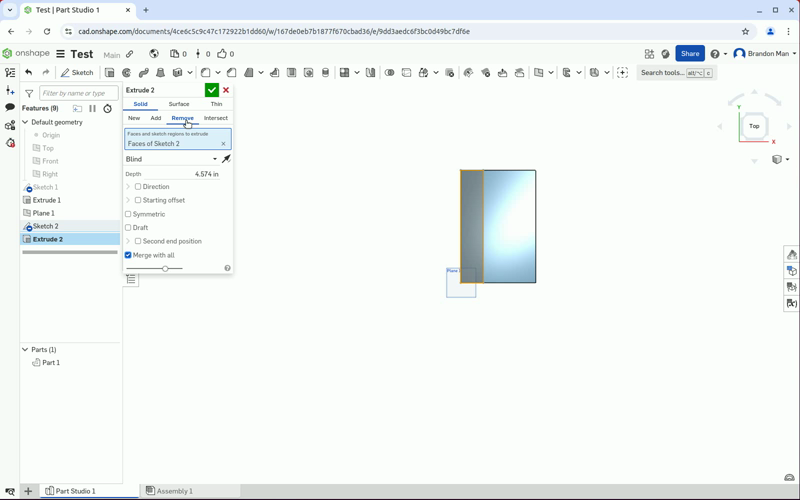
key(enter)
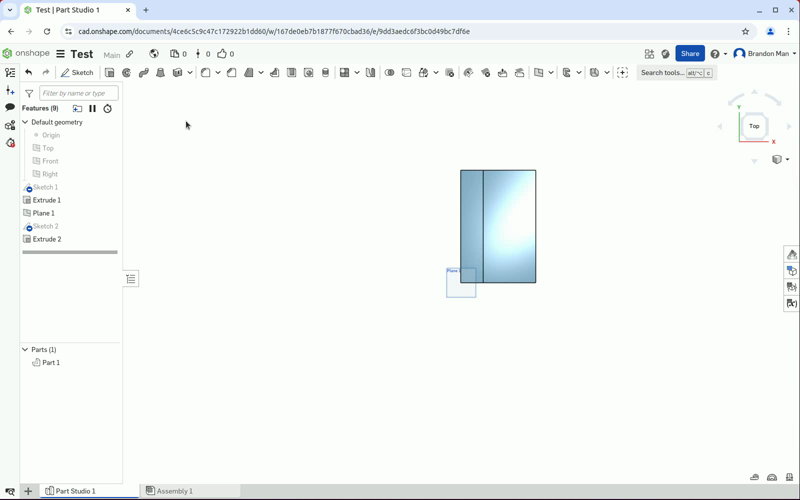
key(shift+h)
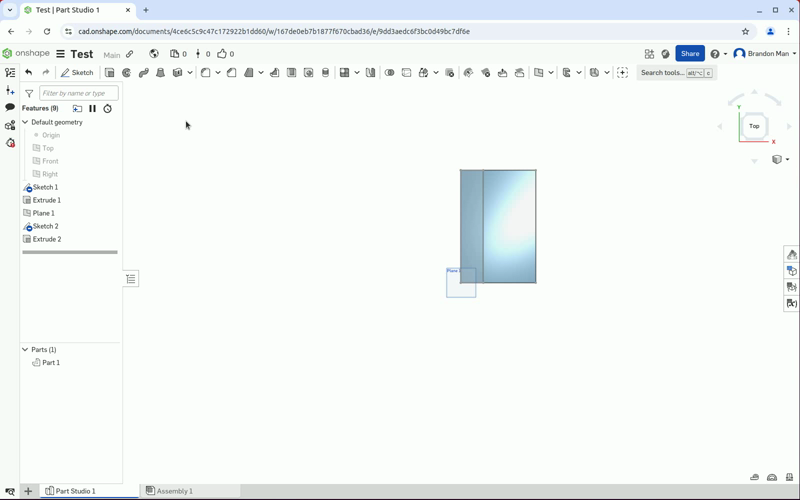
key(shift+h)
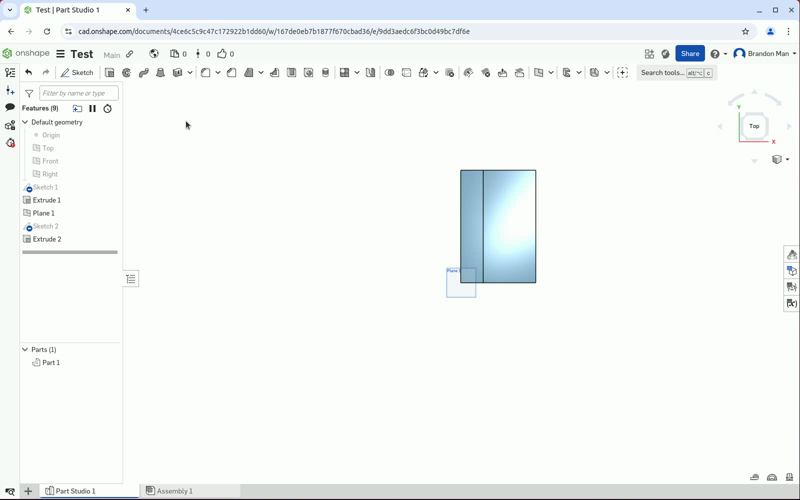
mouse_move(73, 189)
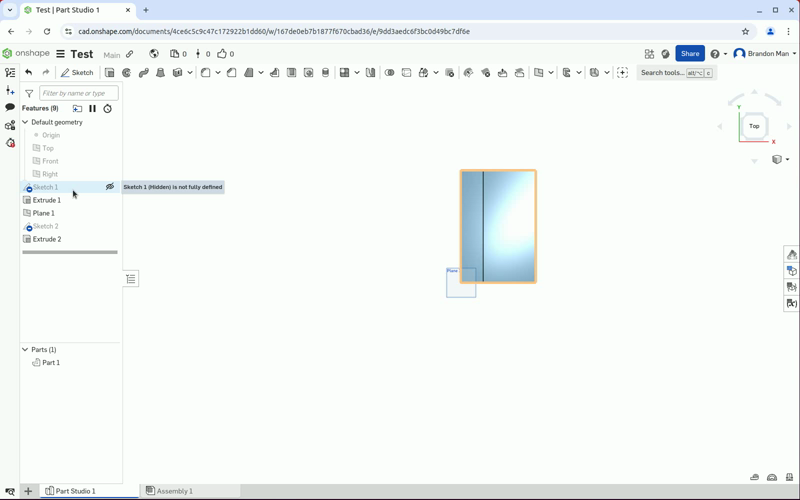
click(73, 189)
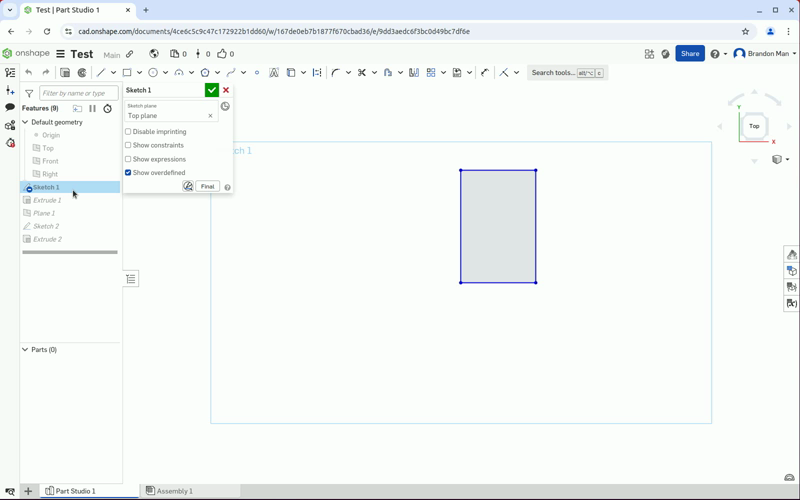
mouse_move(229, 92)
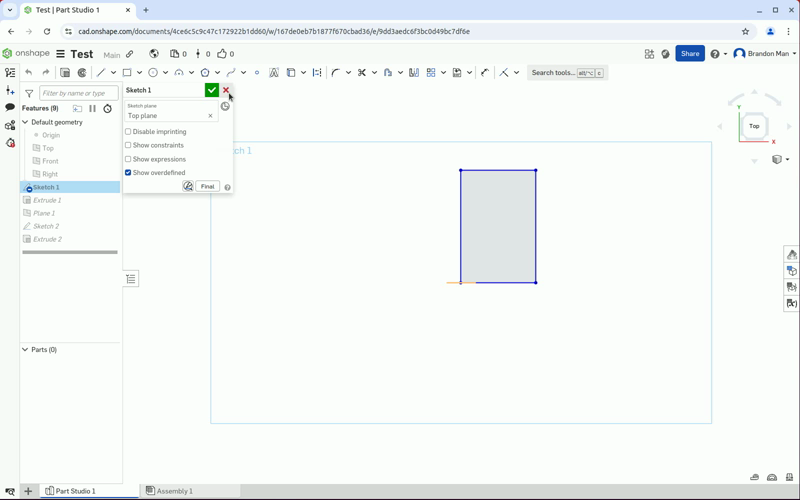
click(229, 92)
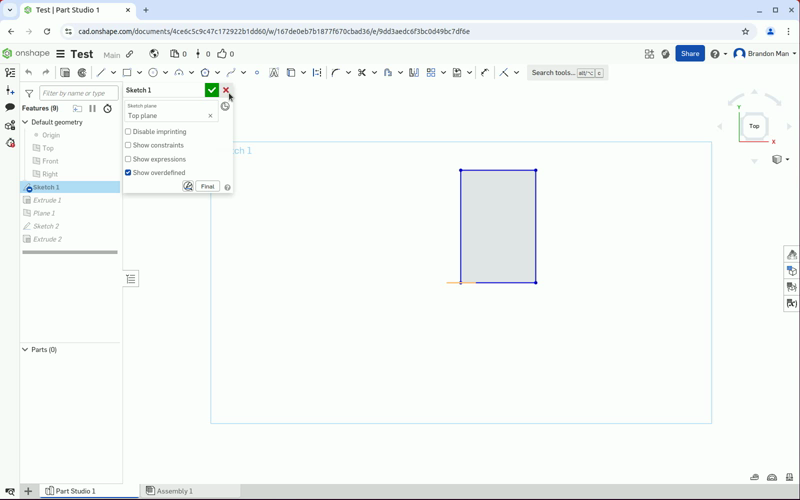
key(shift+s)
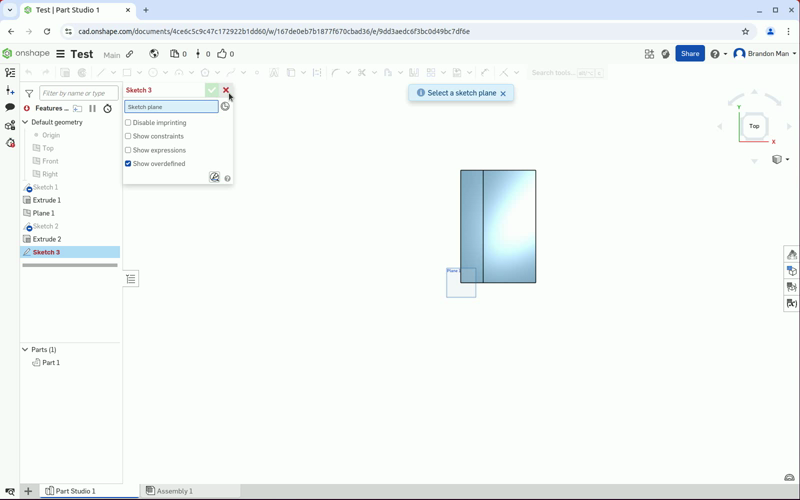
mouse_move(73, 215)
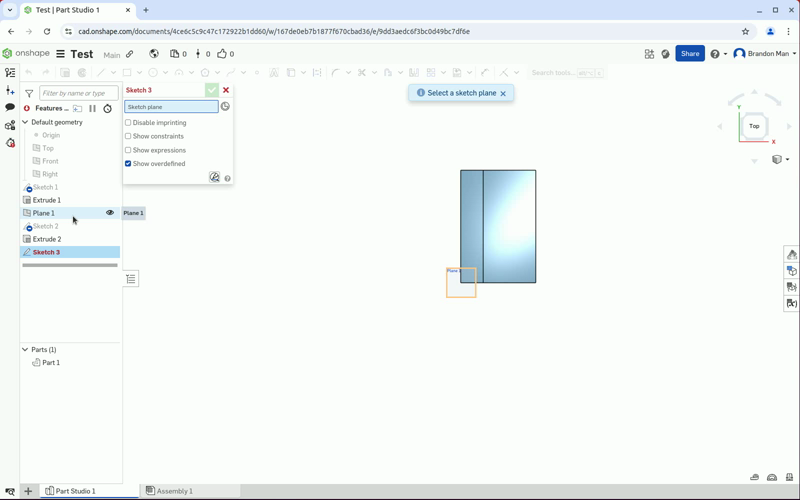
click(73, 215)
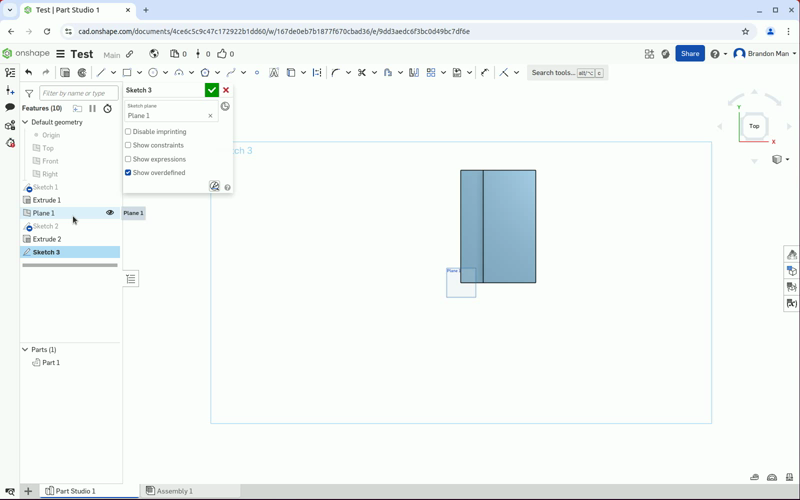
mouse_move(73, 352)
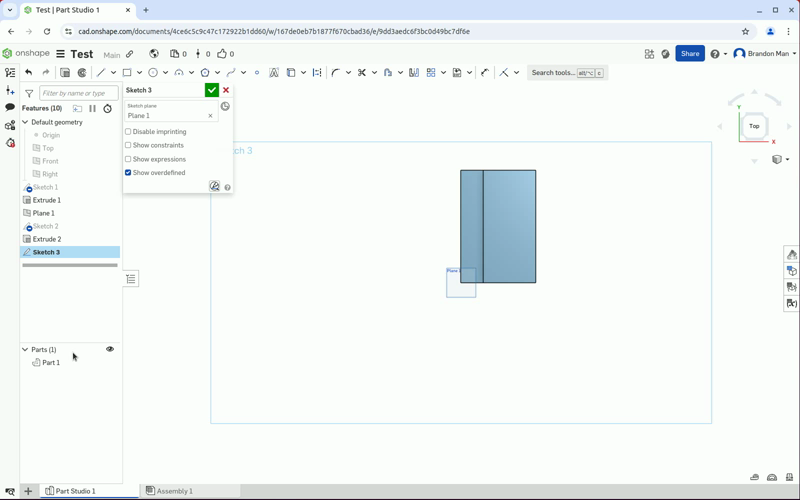
key(y)
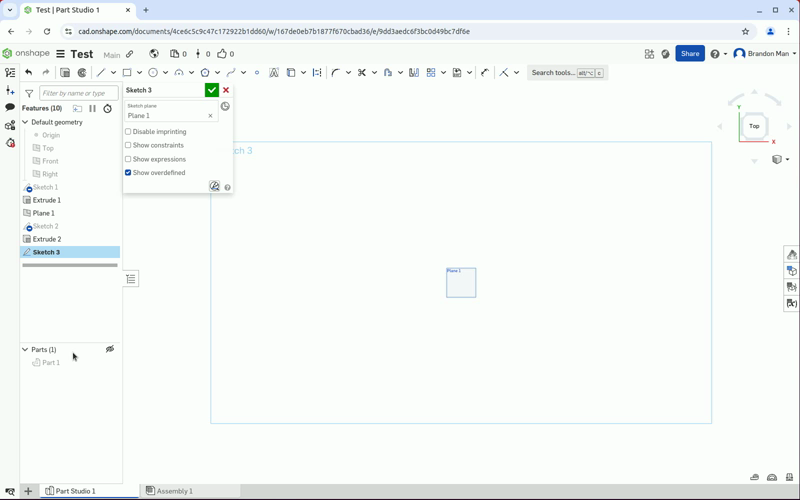
key(c)
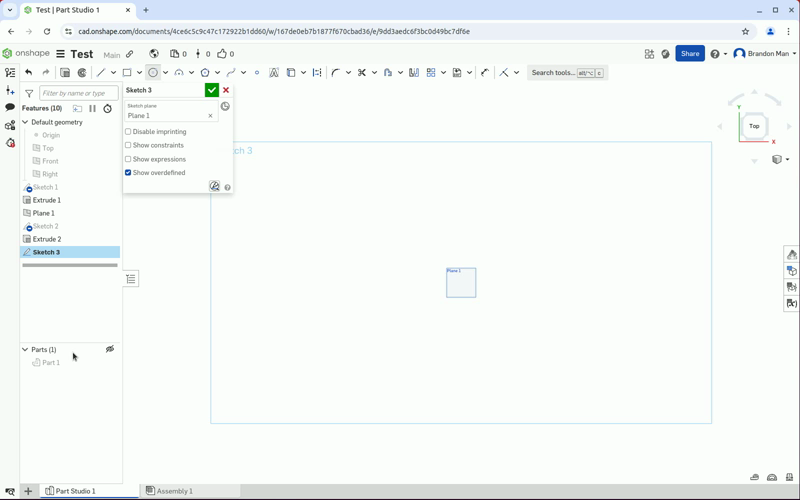
key_down(shift)
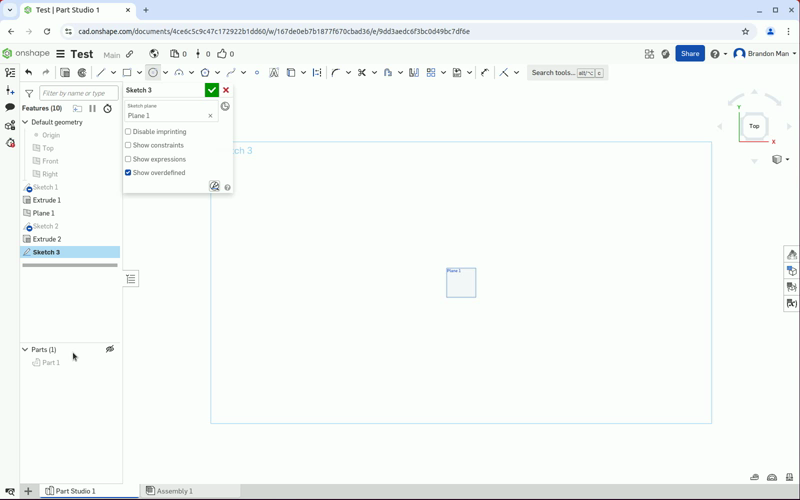
mouse_move(510, 226)
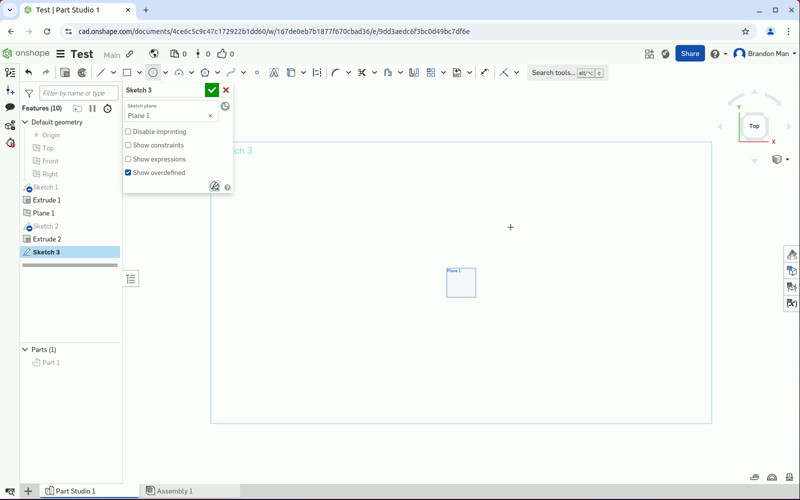
click(510, 226)
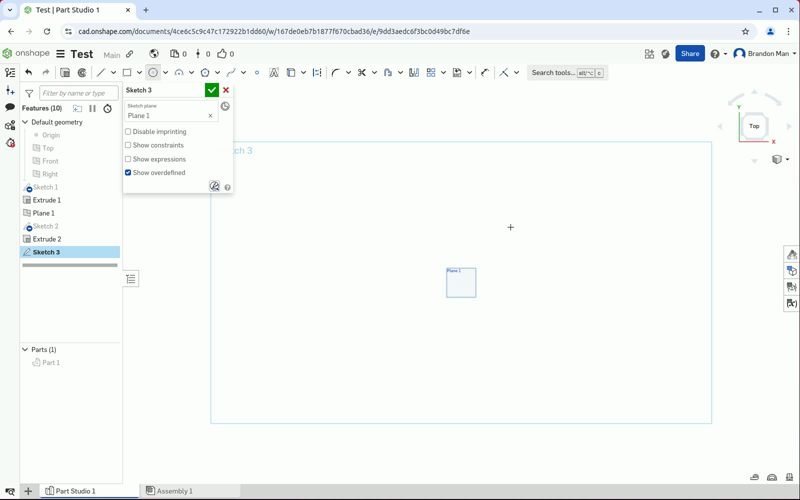
key_up(shift)
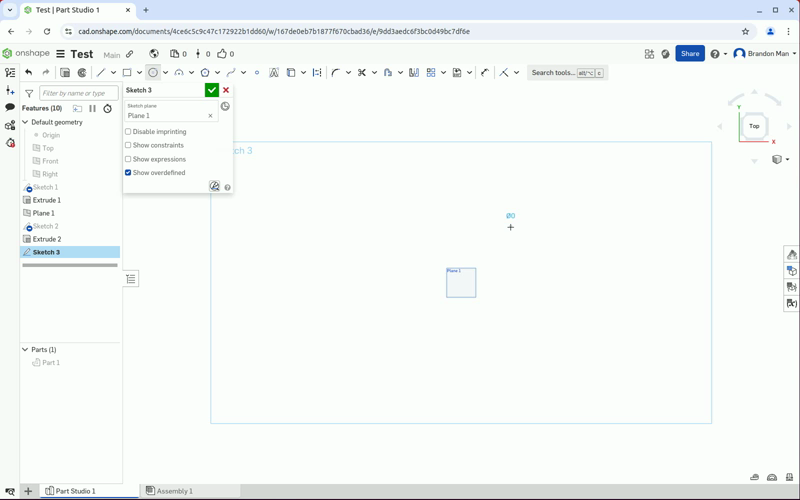
mouse_move(526, 226)
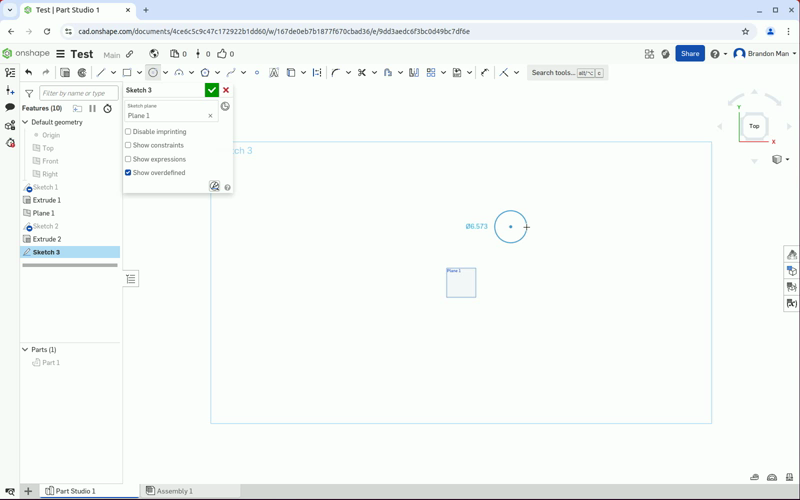
click(526, 226)
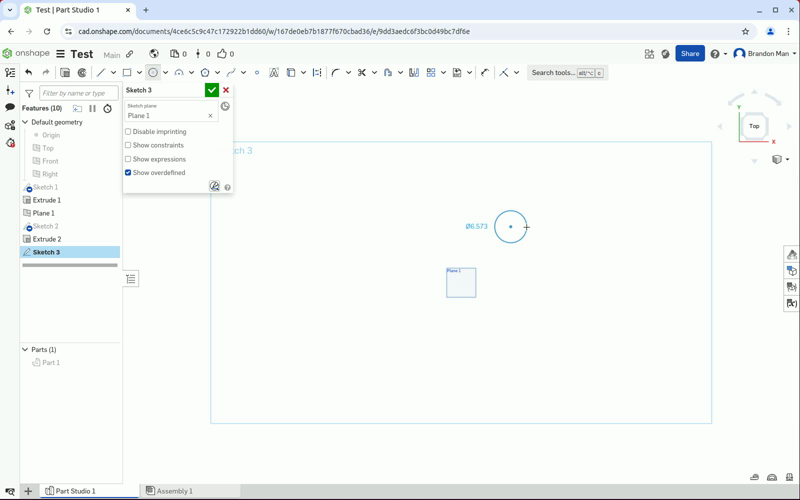
key(esc)
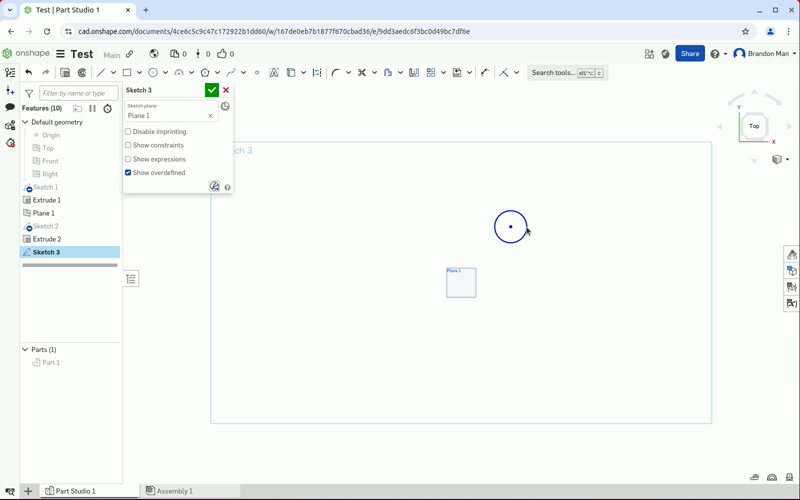
mouse_move(504, 221)
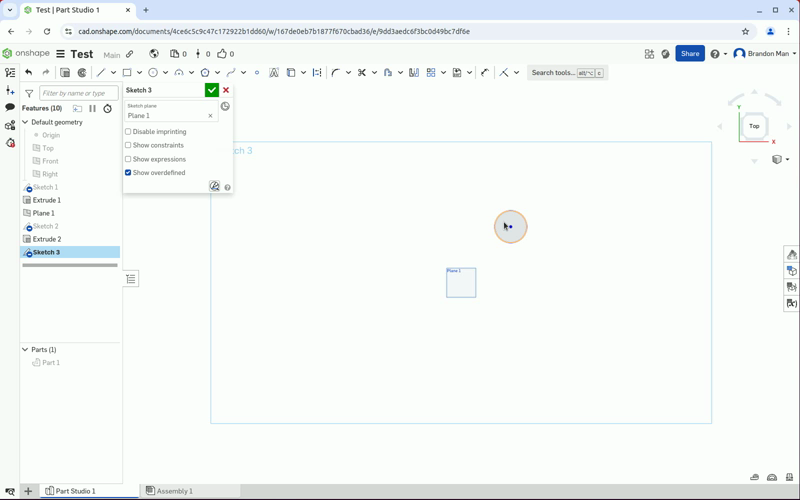
scroll(6)
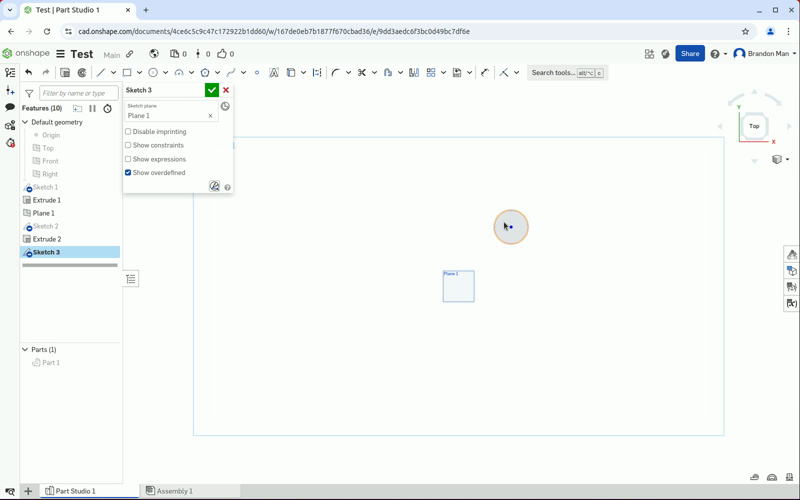
scroll(6)
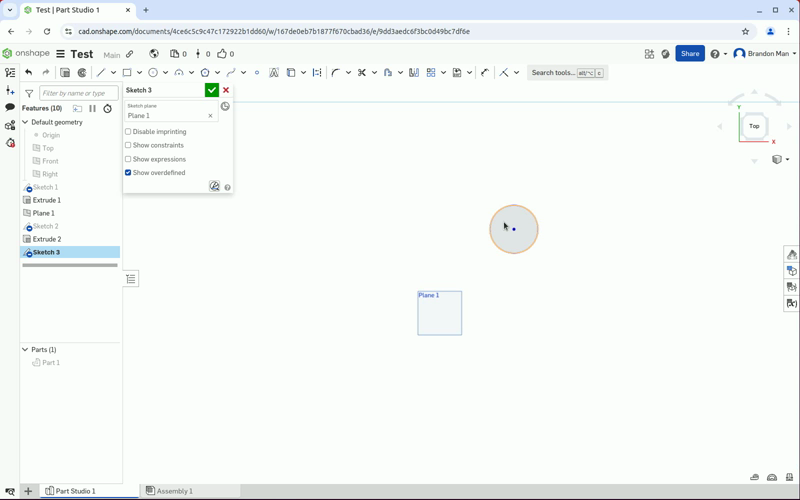
scroll(6)
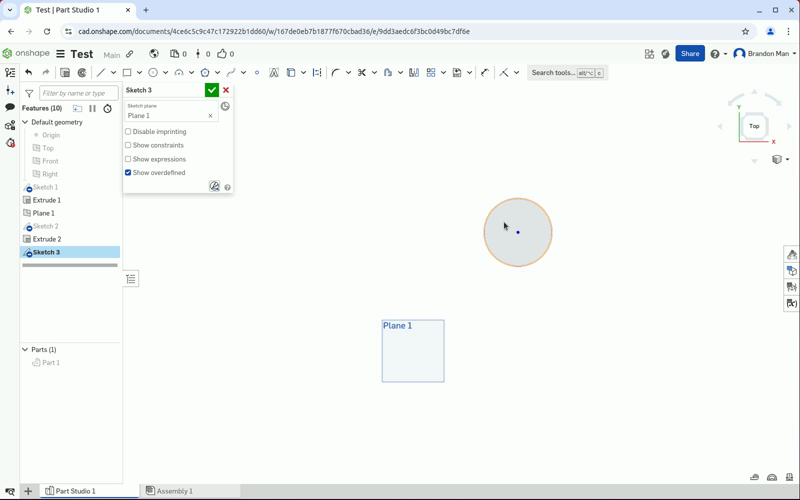
scroll(6)
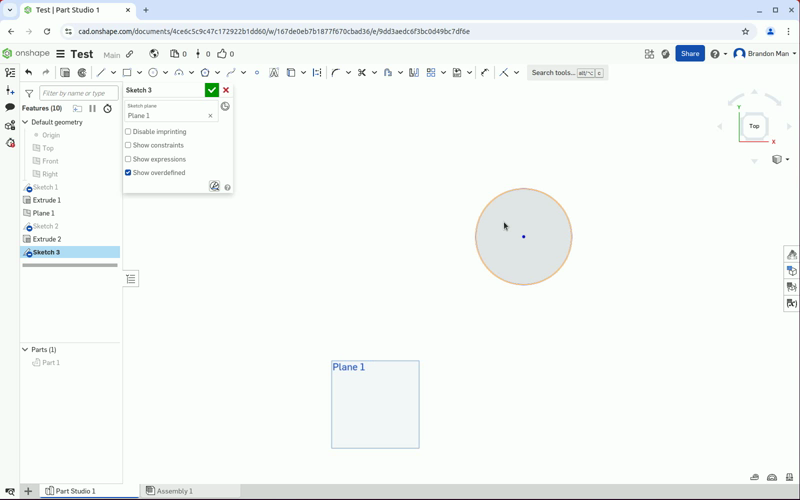
scroll(6)
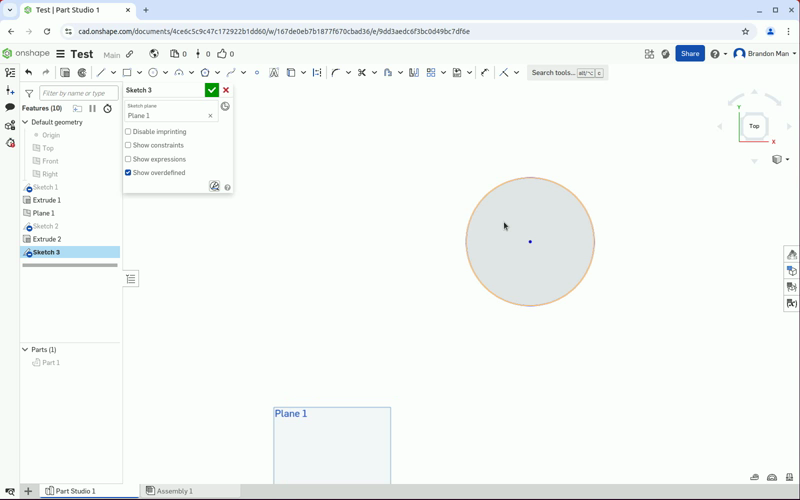
scroll(6)
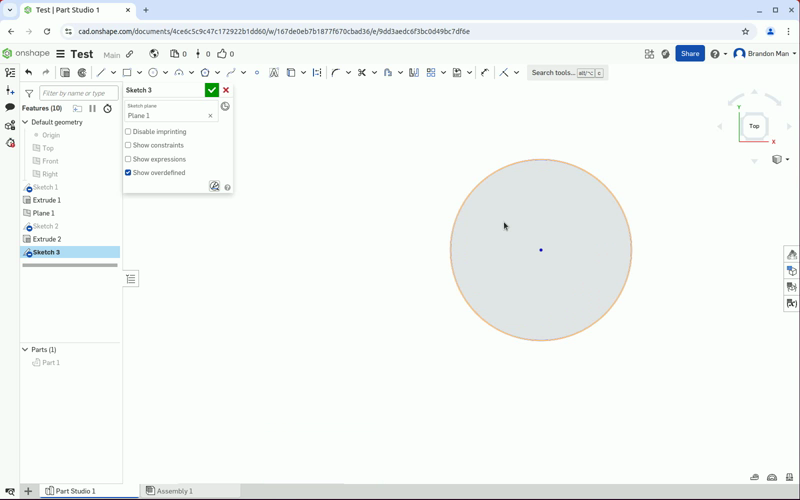
scroll(6)
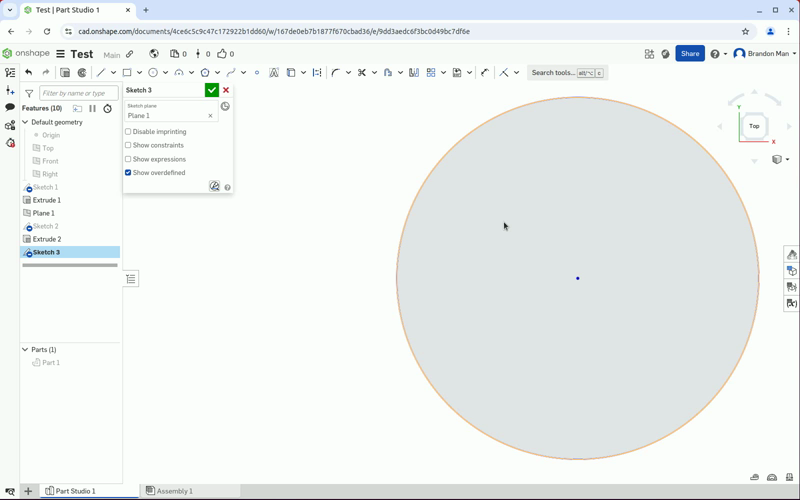
click(504, 221)
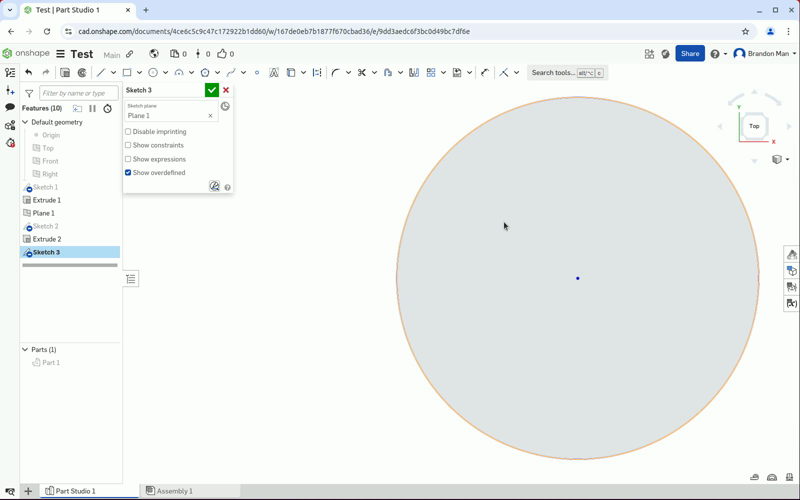
scroll(-6)
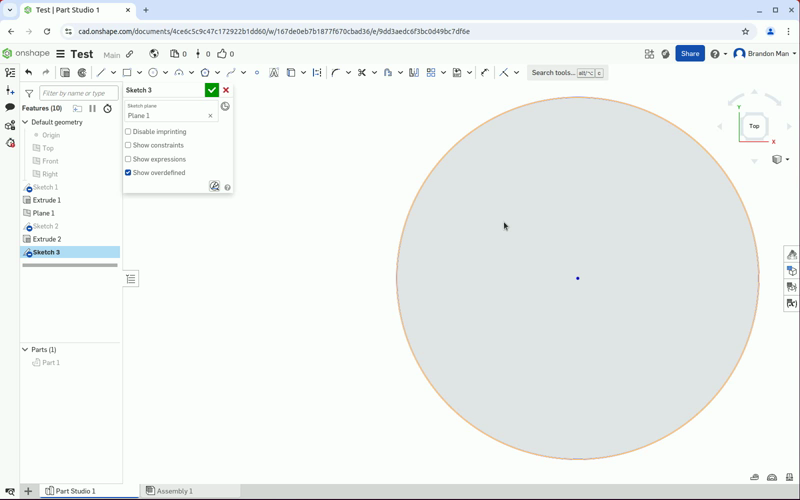
scroll(-6)
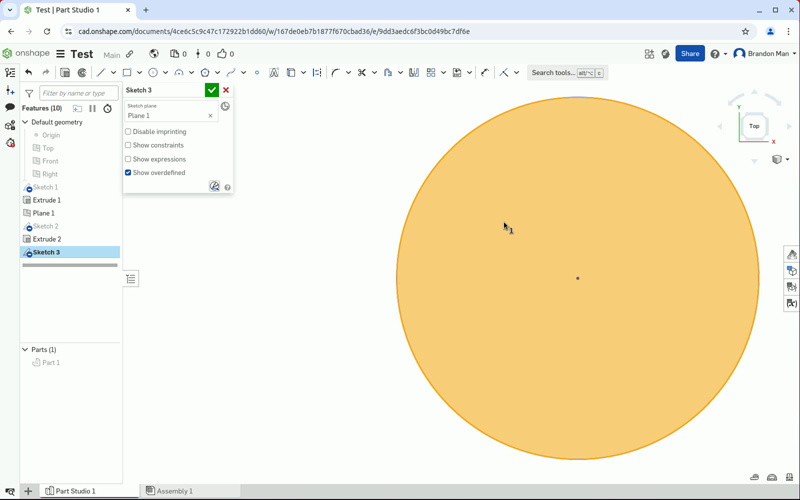
scroll(-6)
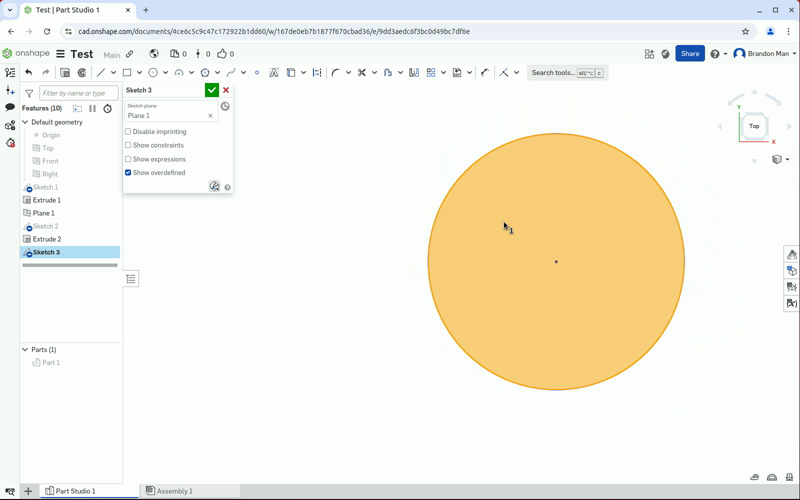
scroll(-6)
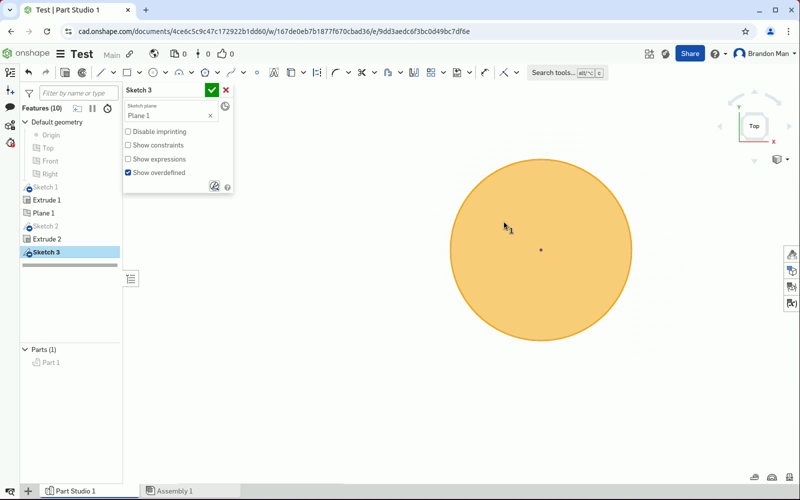
scroll(-6)
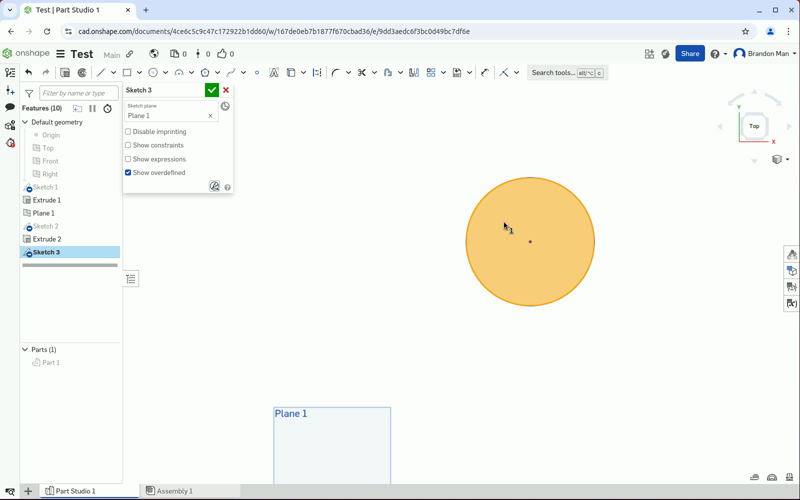
scroll(-6)
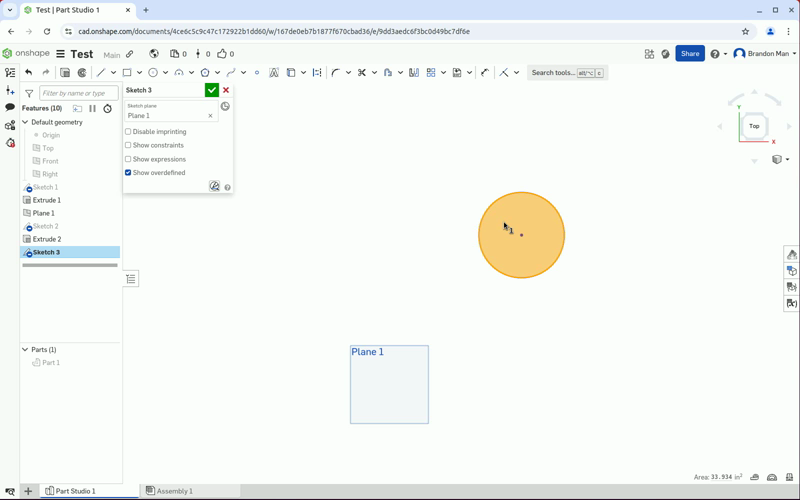
scroll(-6)
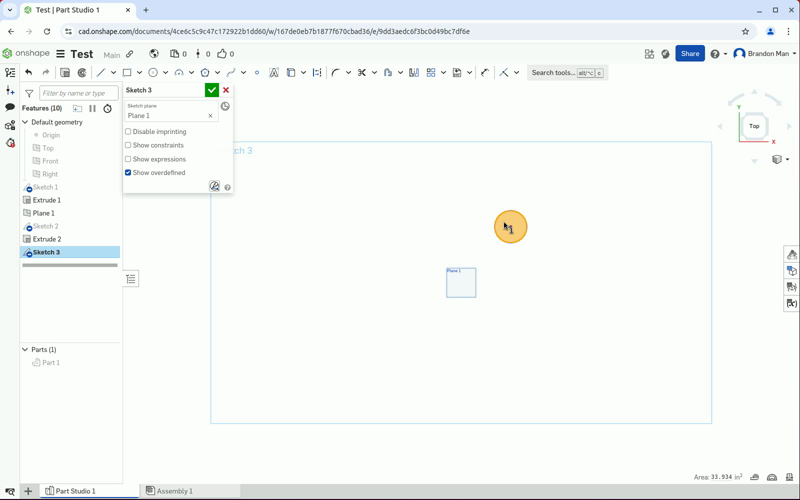
mouse_move(73, 352)
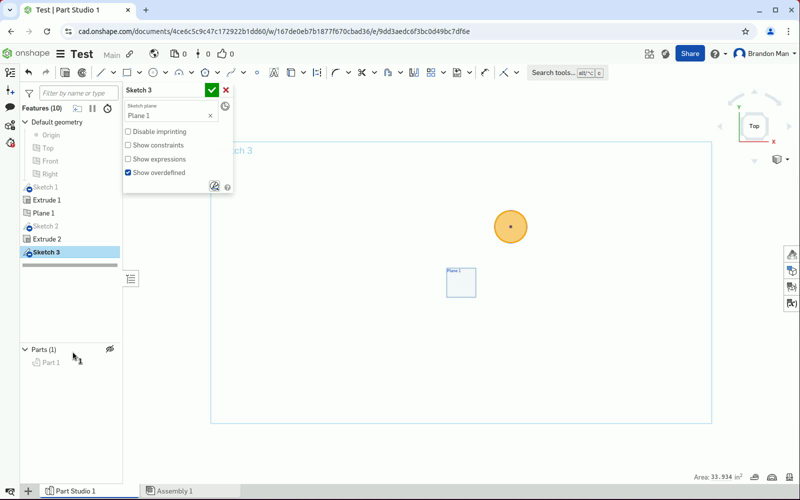
key(shift+y)
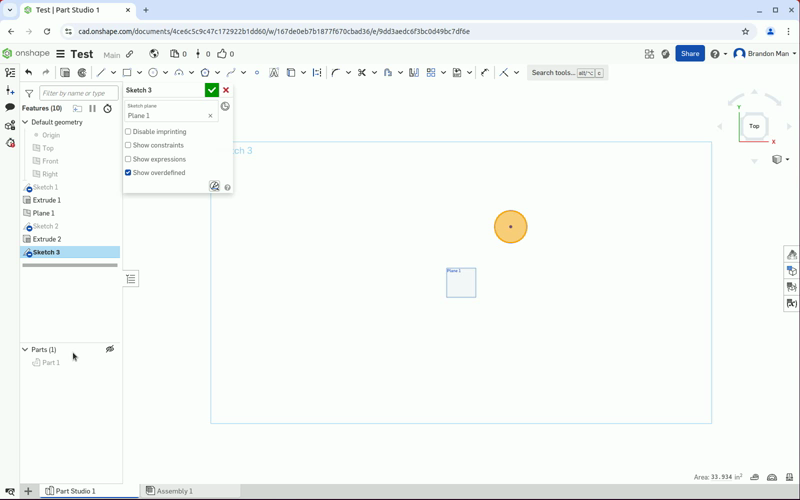
key(shift+e)
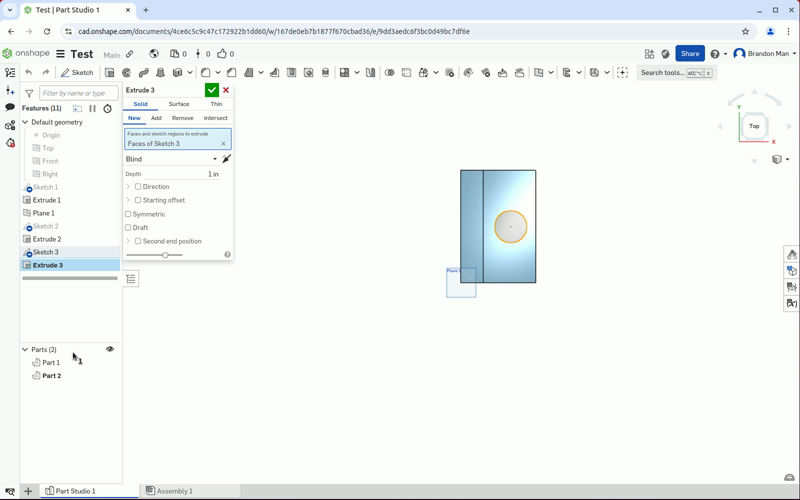
mouse_move(143, 106)
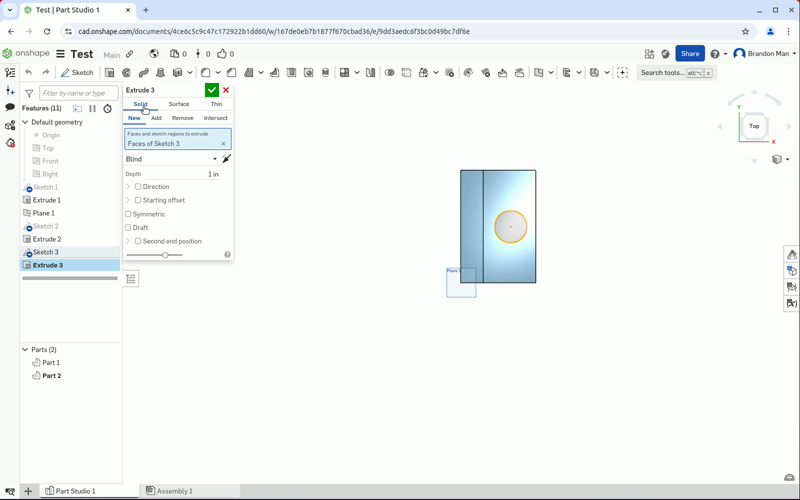
click(143, 106)
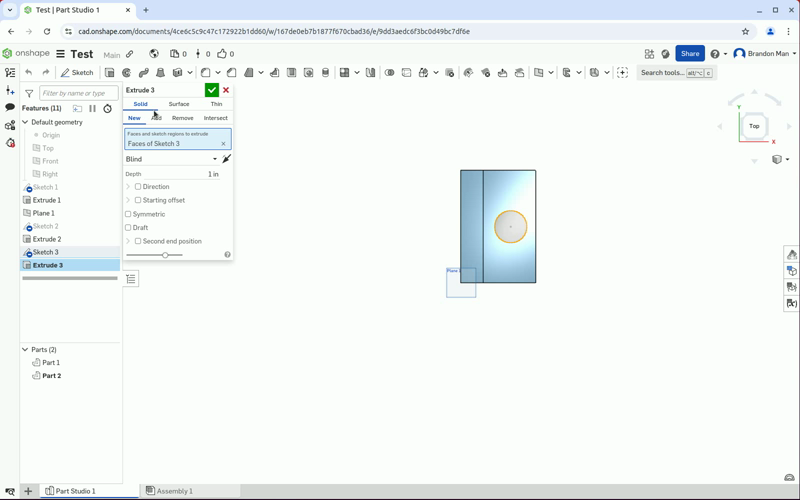
mouse_move(186, 120)
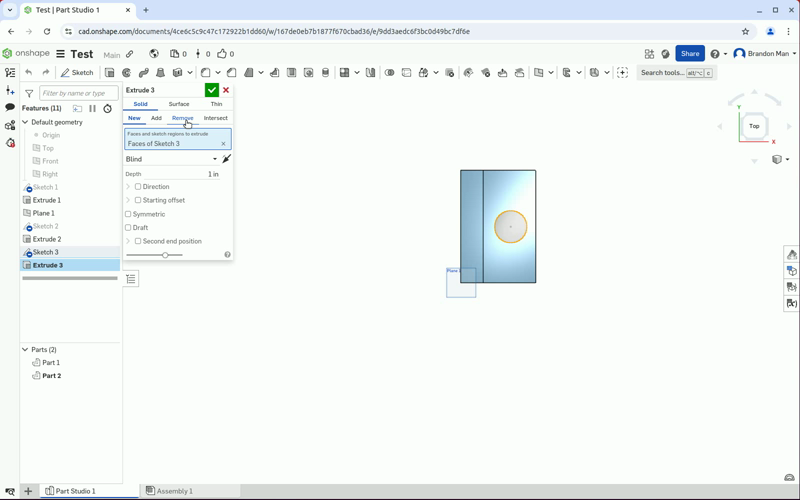
click(186, 120)
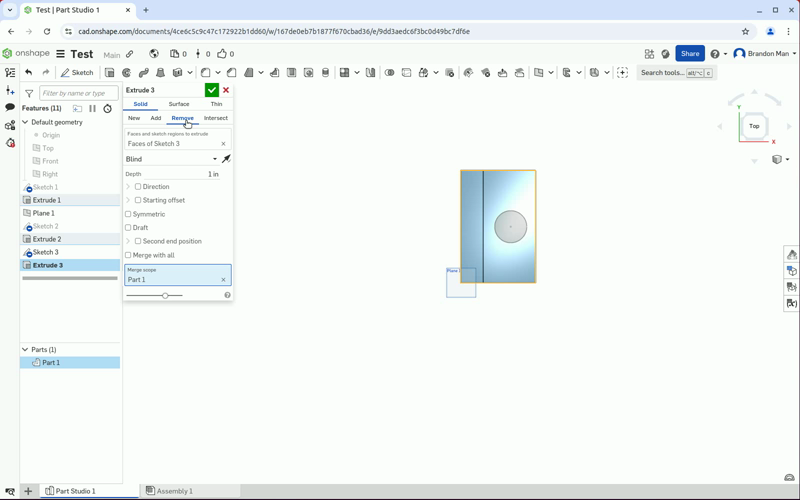
key(tab, 4)
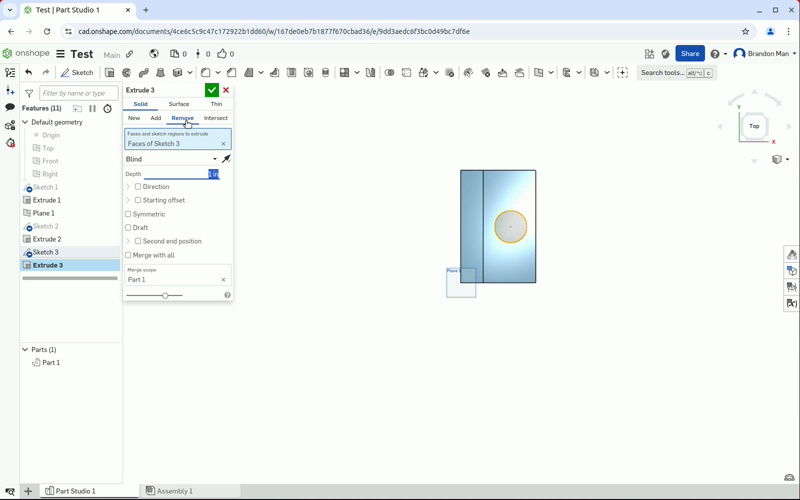
text(30.811)
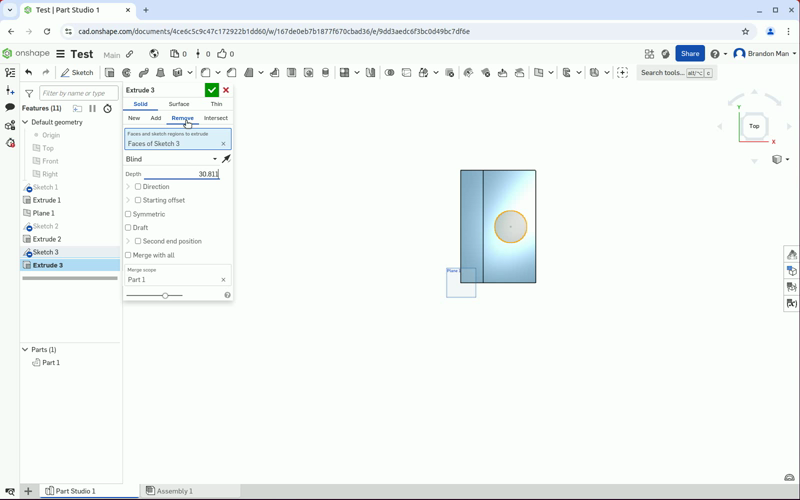
key(tab, 6)
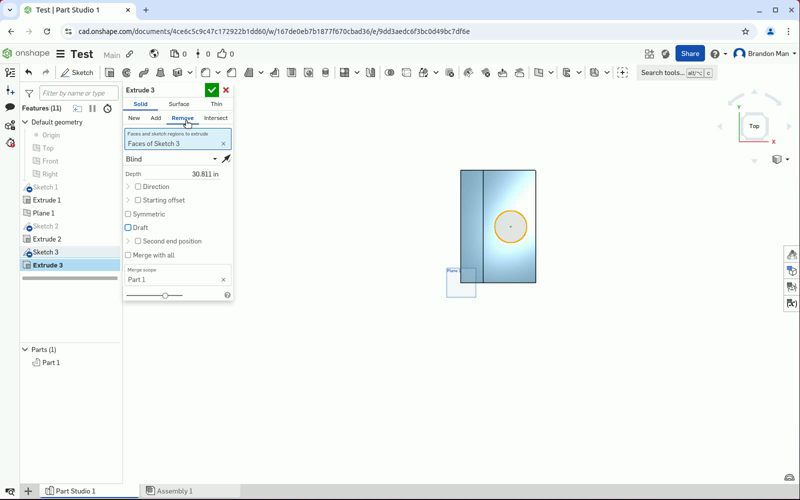
key(space)
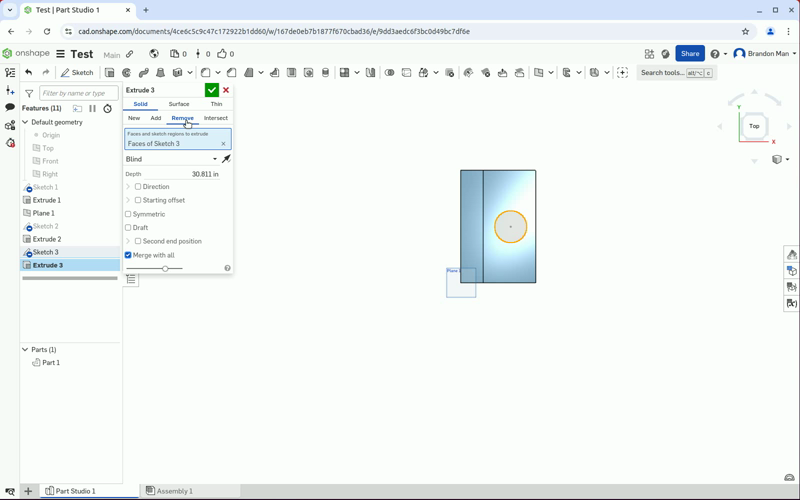
key(enter)
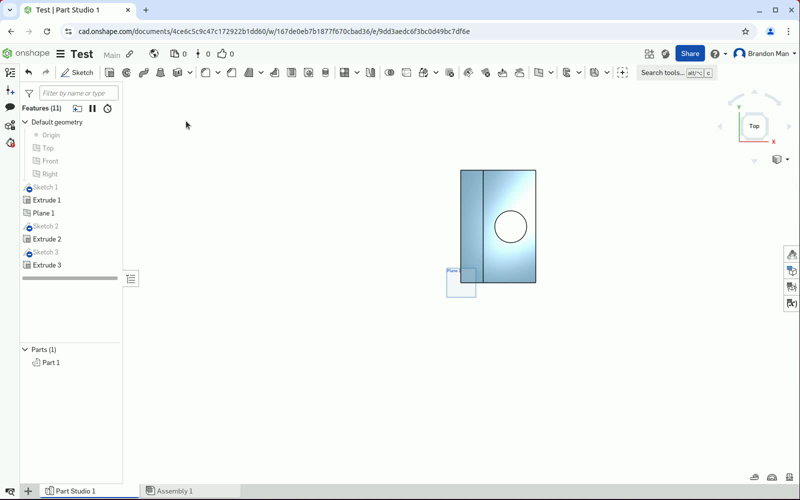
key(shift+h)
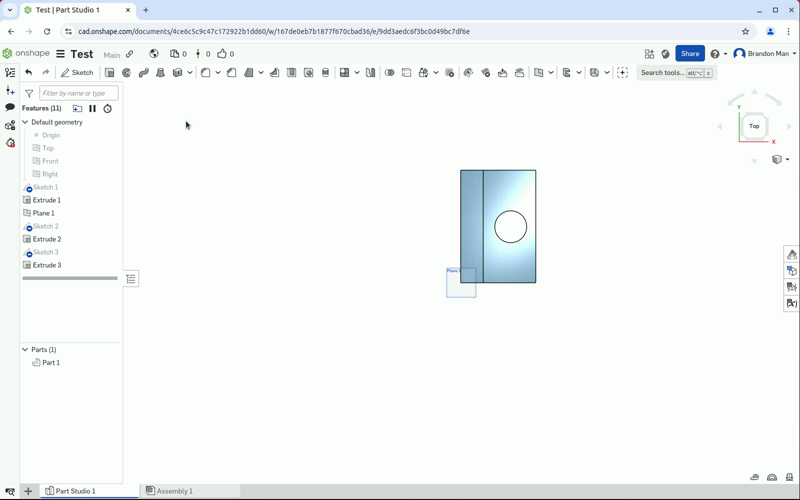
key(shift+h)
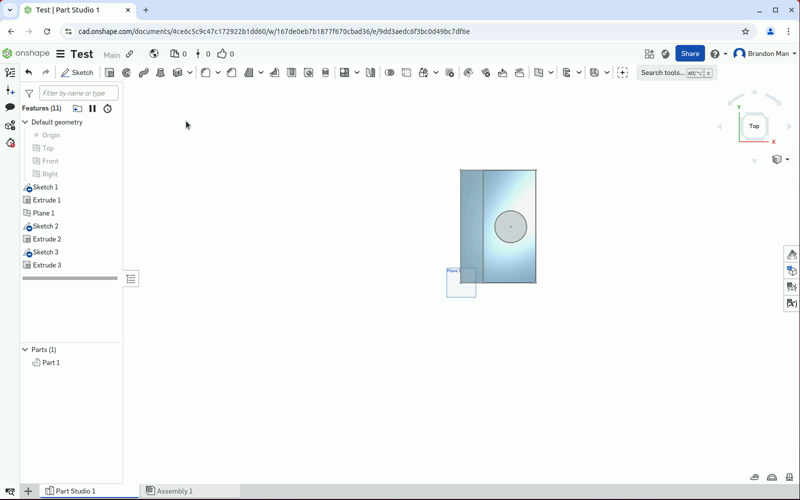
key(shift+7)
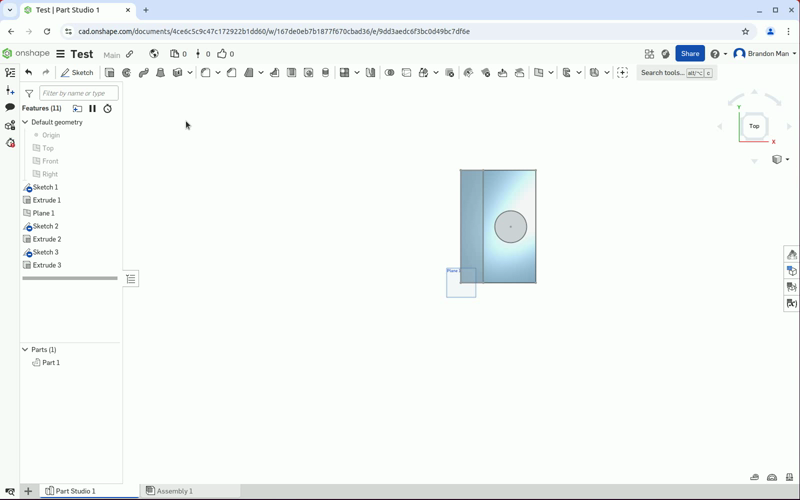
key(up, 3)
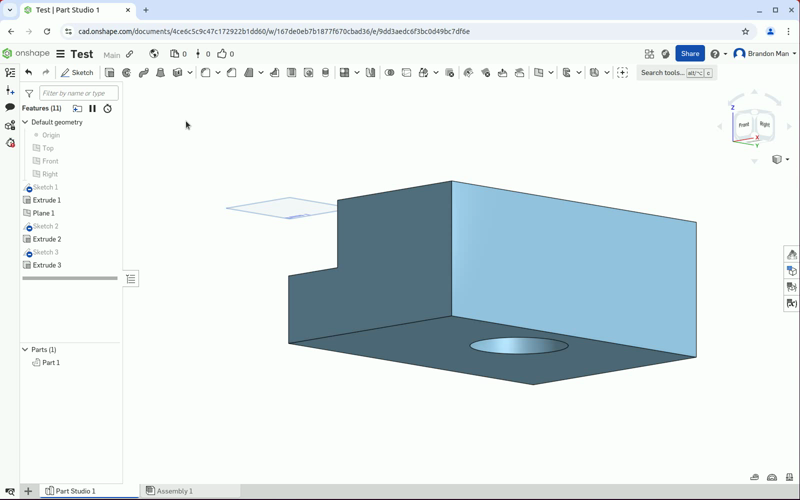
key(left, 3)
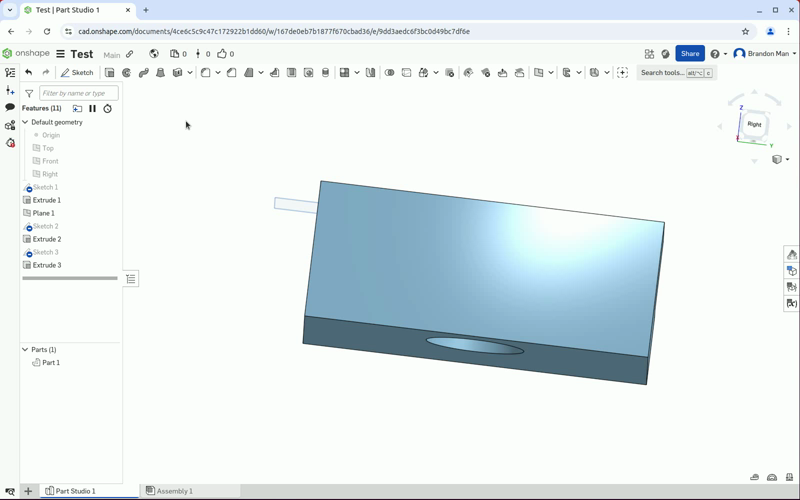
key(right, 3)
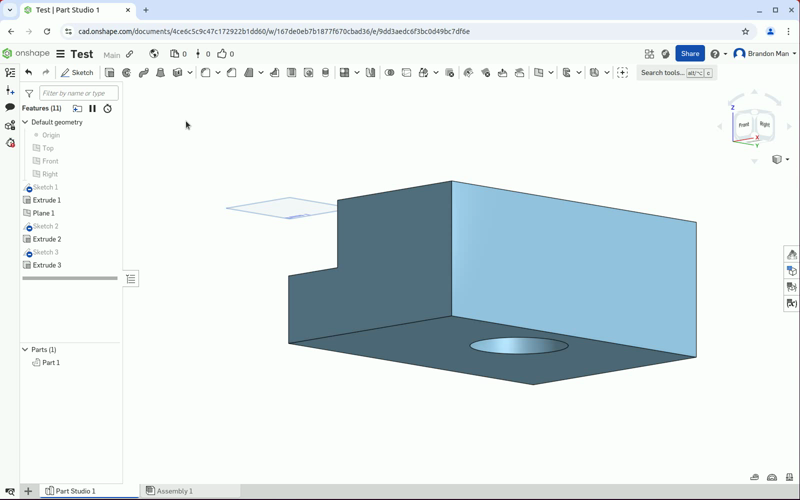
key(down, 3)
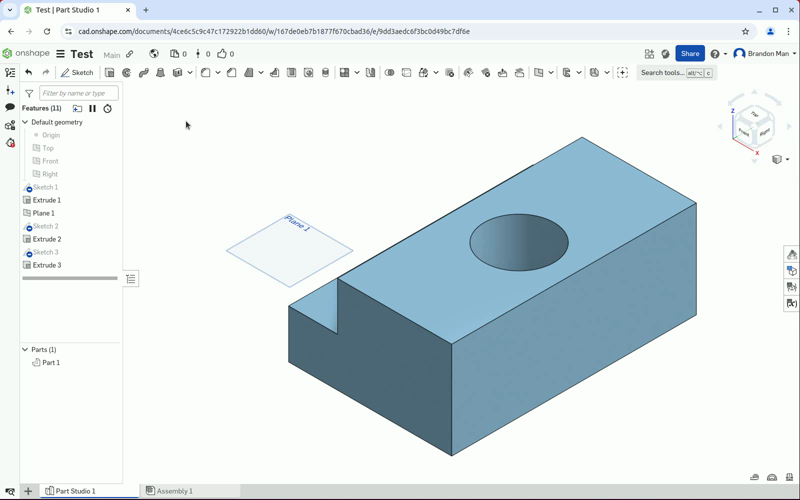
mouse_move(73, 189)
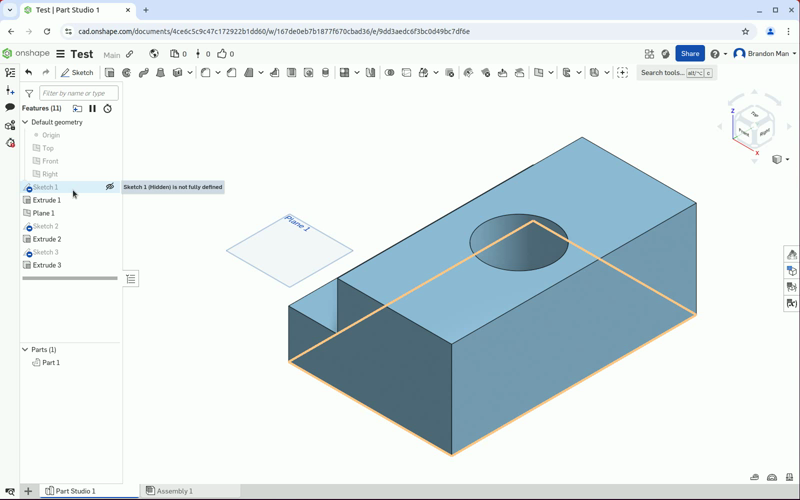
click(73, 189)